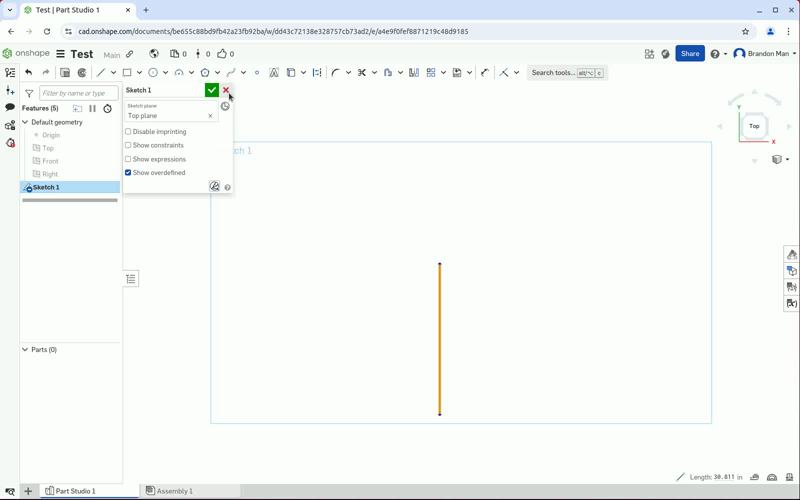
key(shift+h)
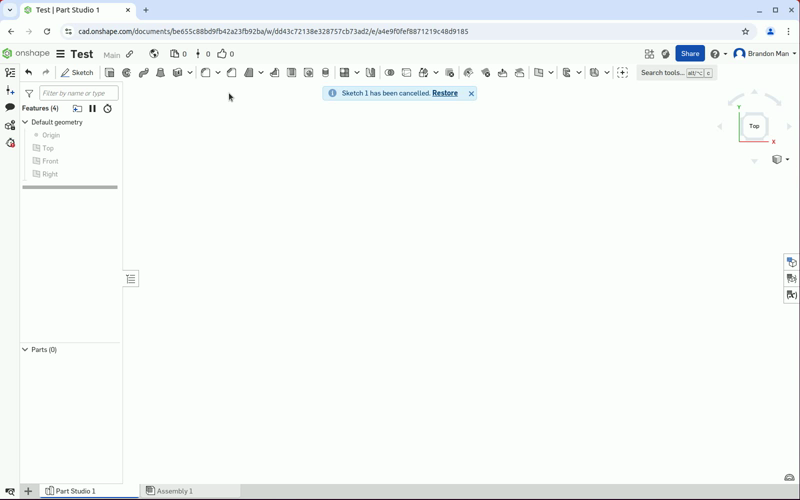
mouse_move(73, 352)
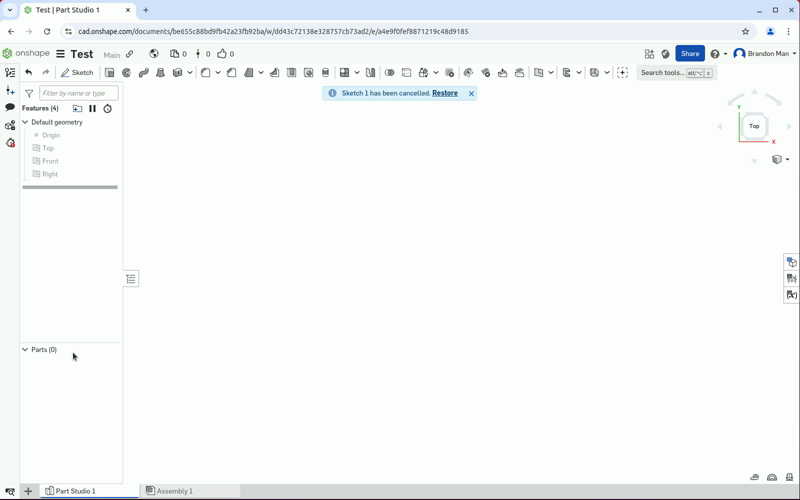
key(y)
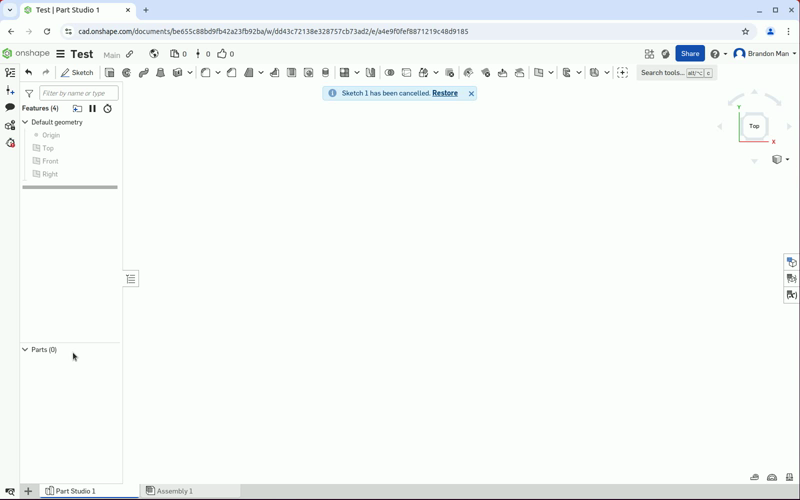
key(shift+p)
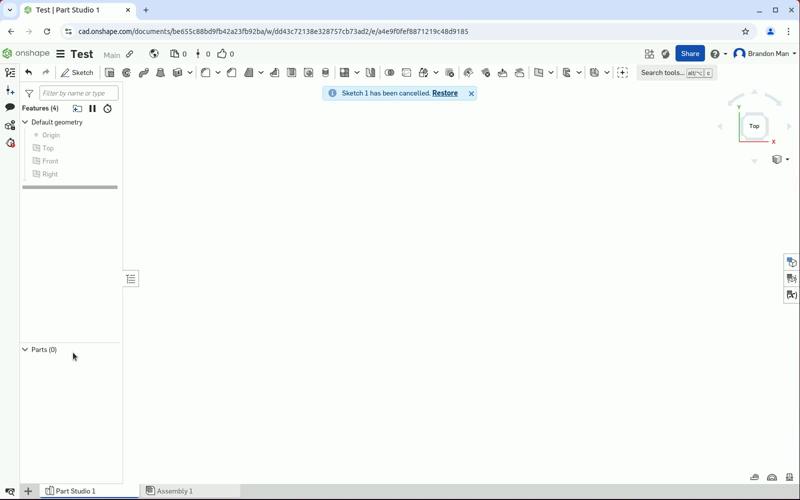
key(space)
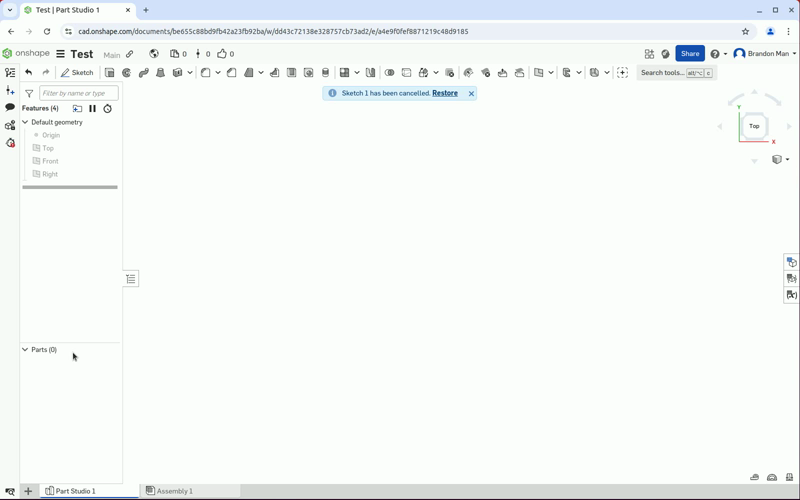
key_down(shift)
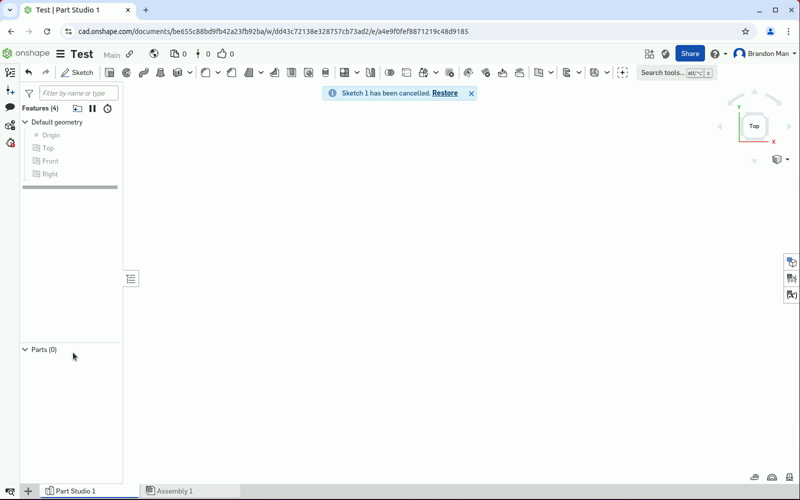
key(up)
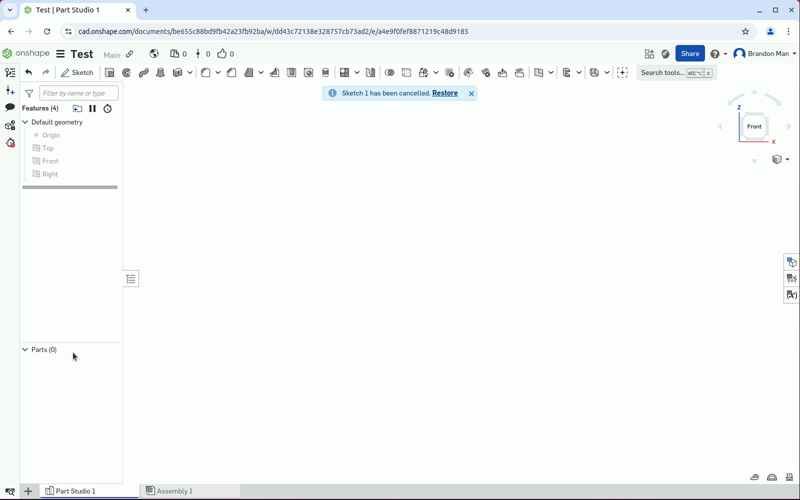
key_up(shift)
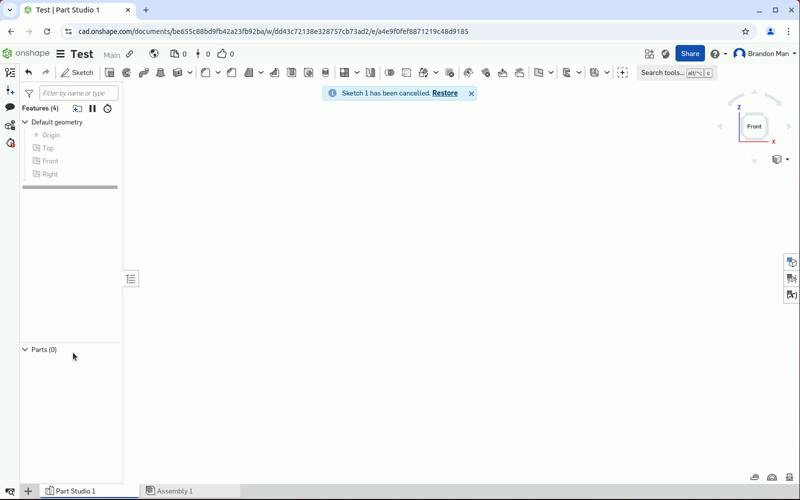
mouse_move(73, 352)
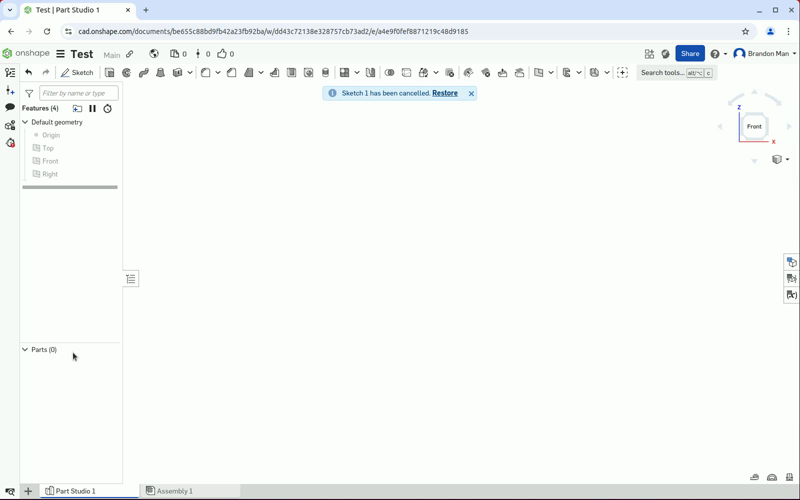
key(shift+y)
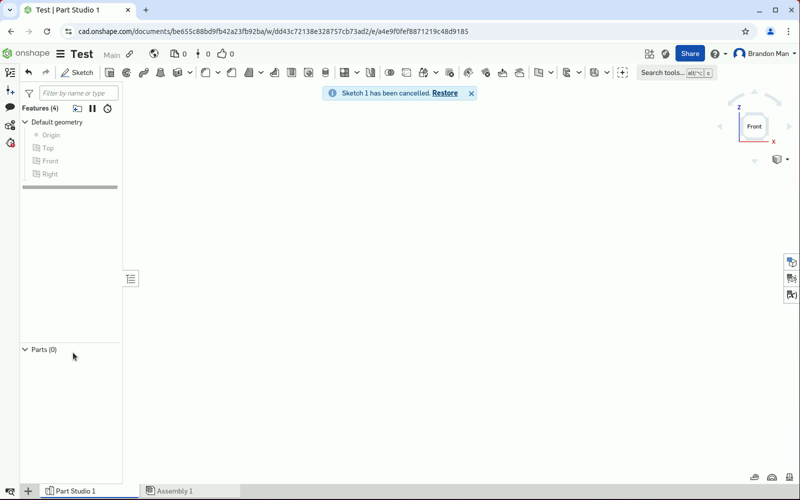
key(shift+s)
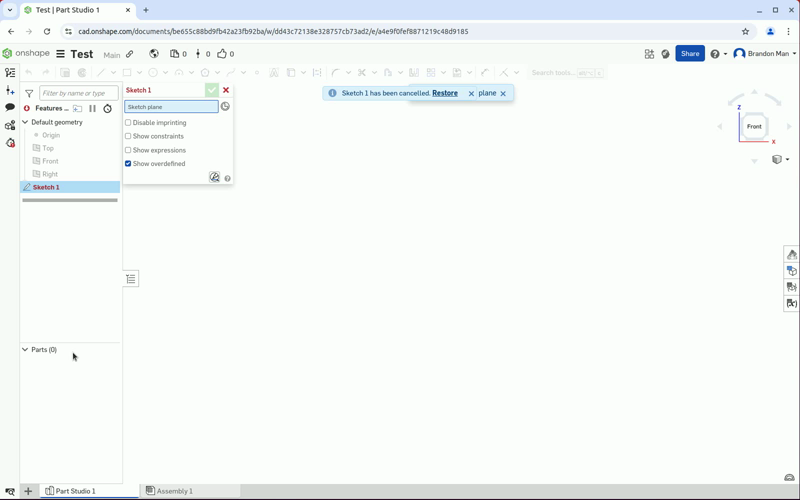
mouse_move(73, 163)
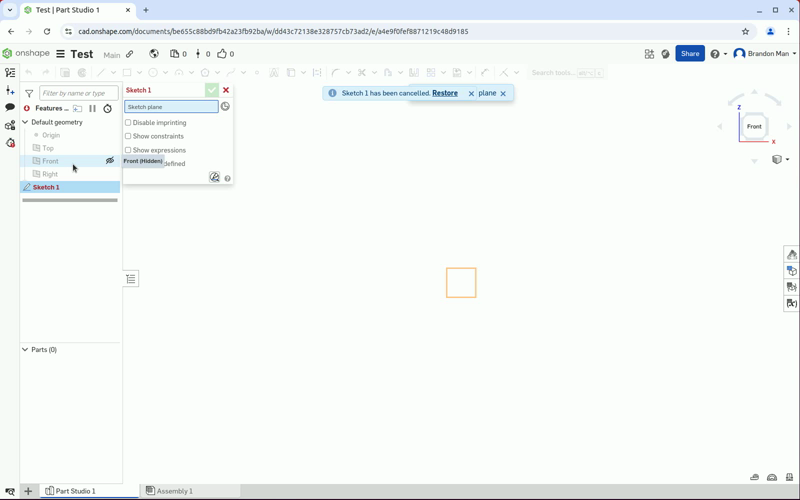
click(73, 163)
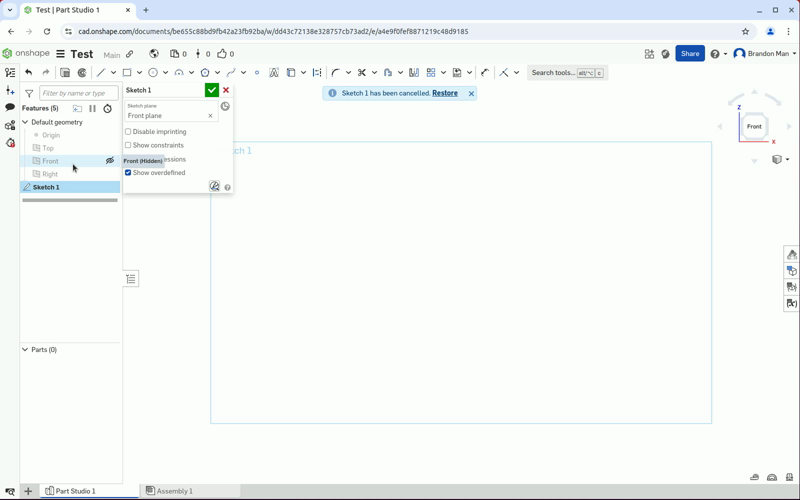
mouse_move(73, 352)
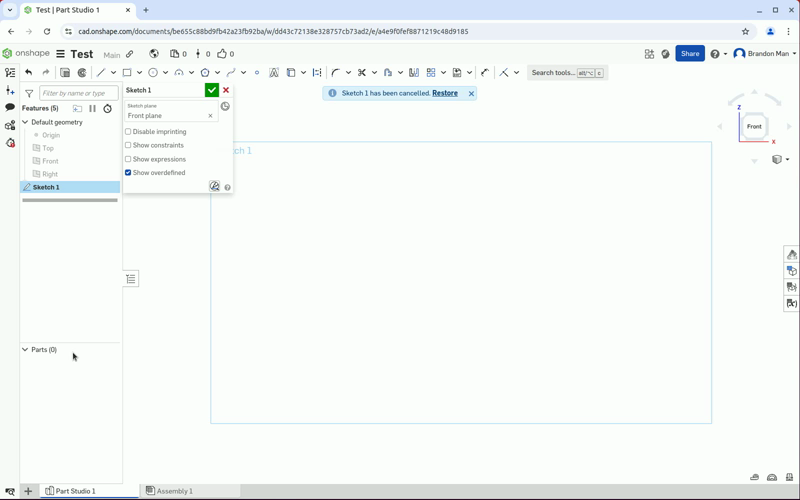
key(y)
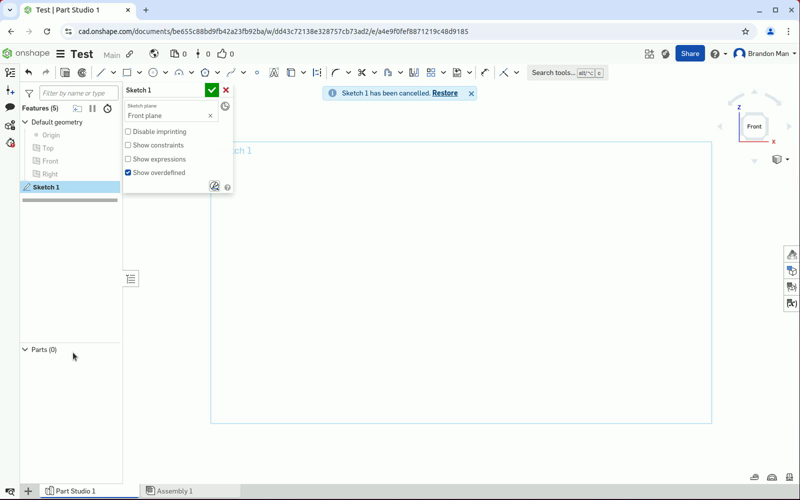
key(l)
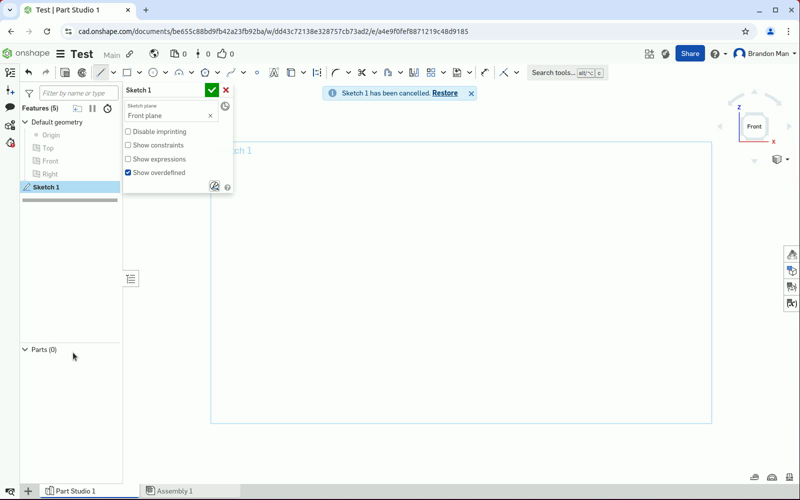
key_down(shift)
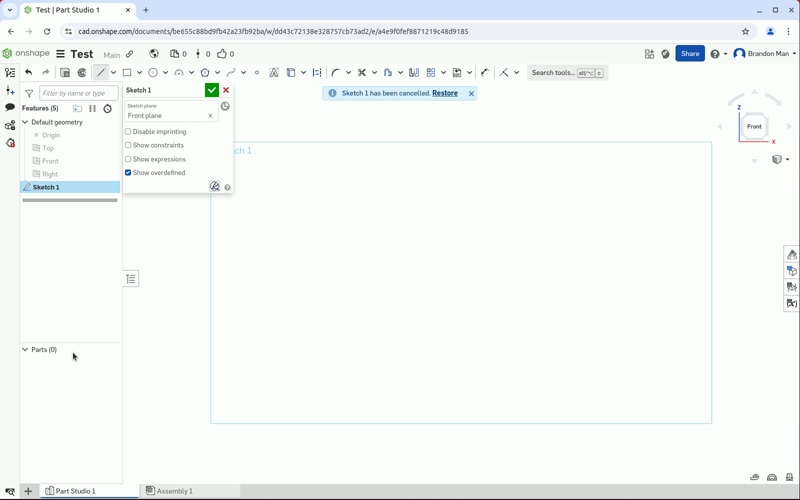
mouse_move(445, 288)
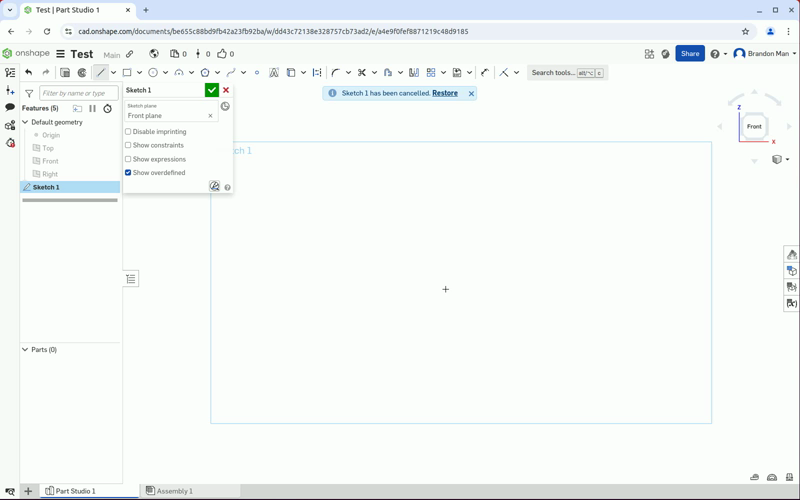
click(445, 288)
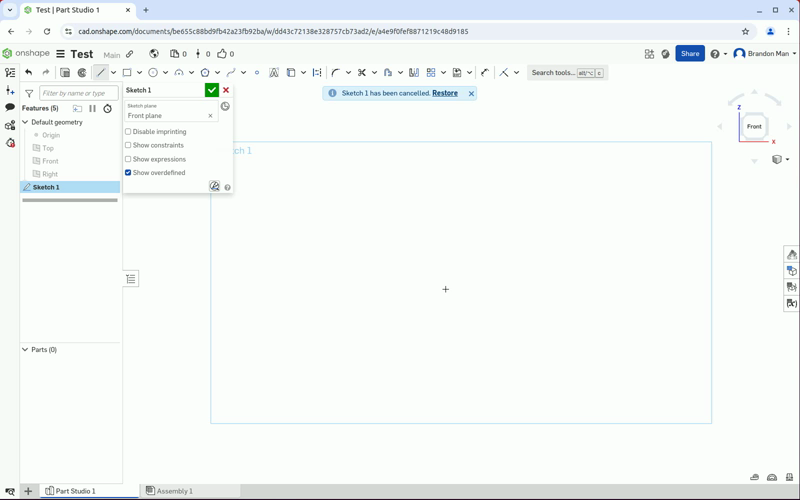
key_up(shift)
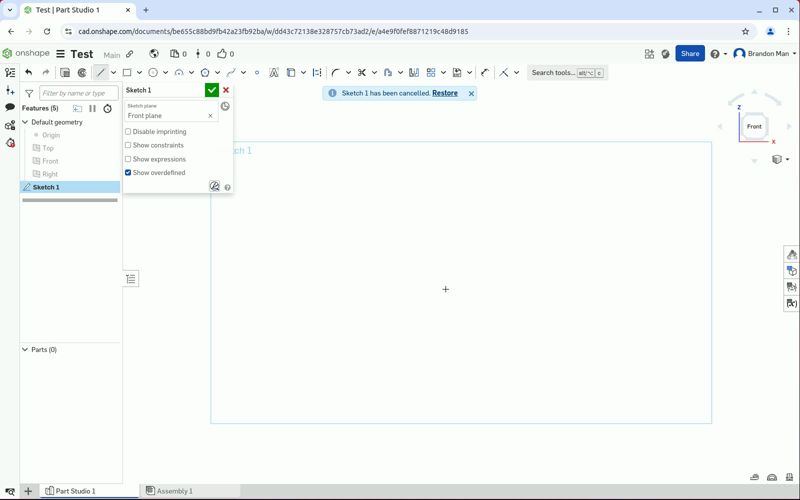
key_down(shift)
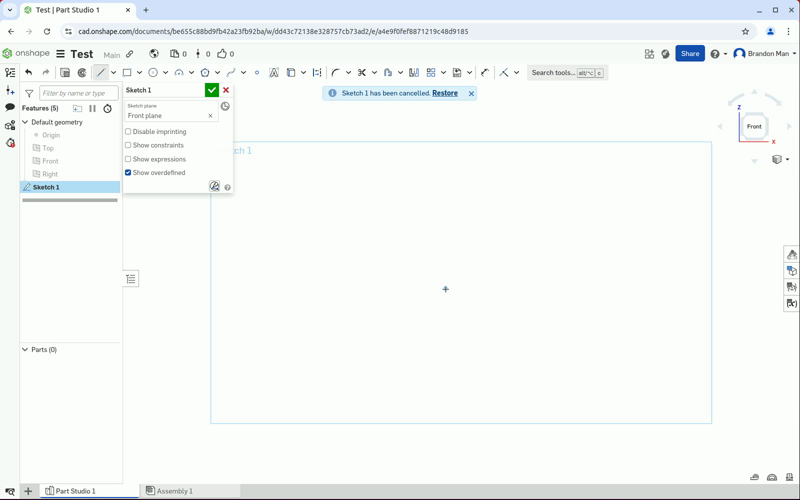
mouse_move(475, 288)
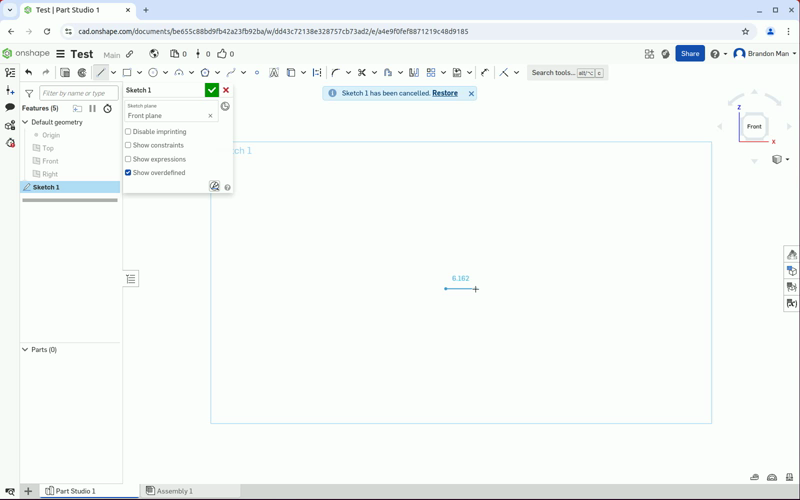
mouse_move(466, 288)
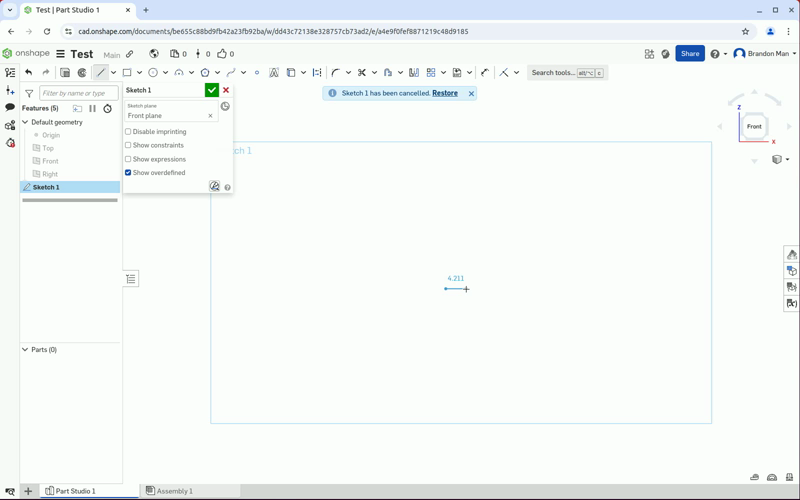
click(466, 288)
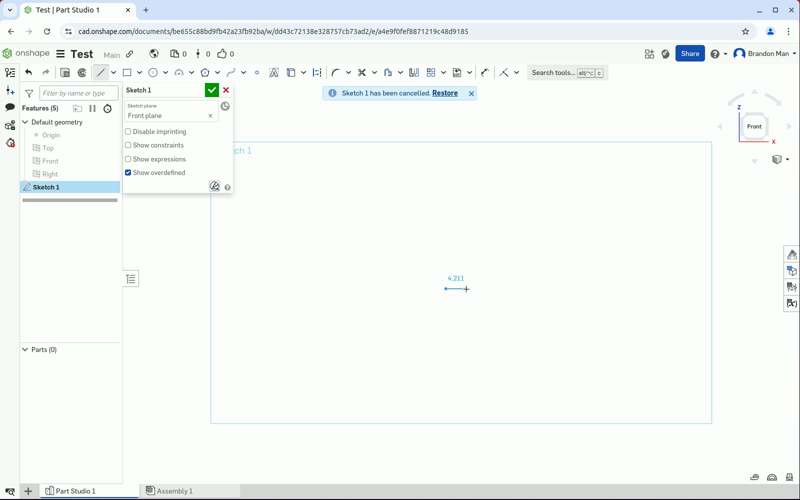
key_up(shift)
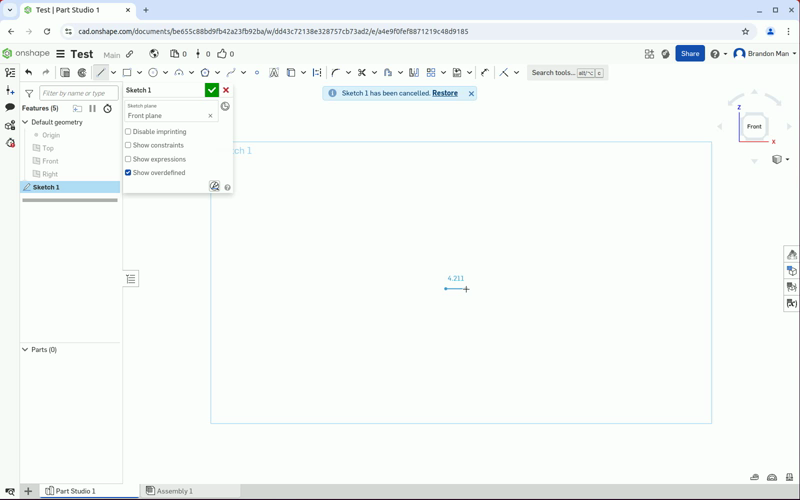
key_down(shift)
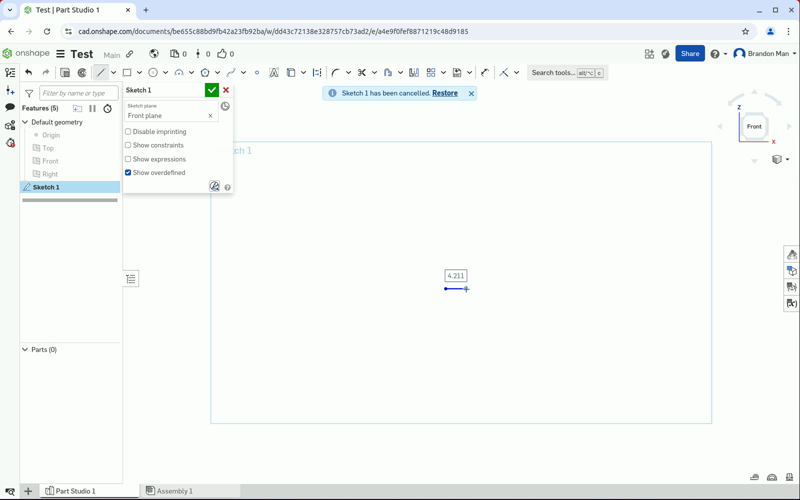
mouse_move(496, 288)
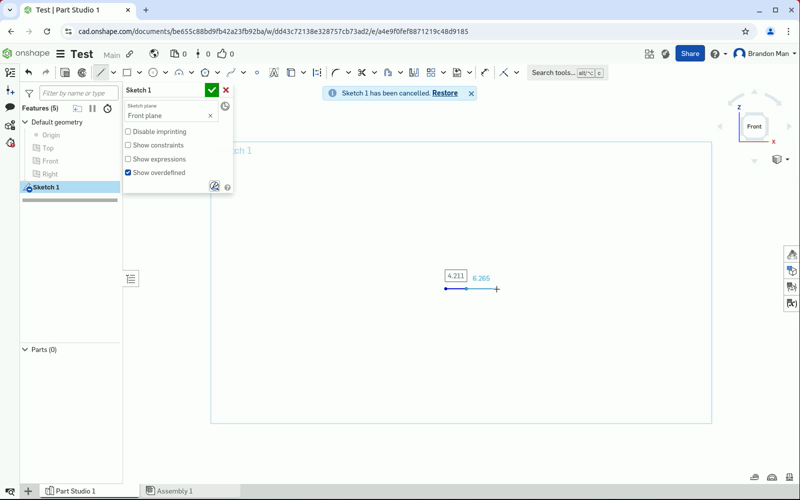
mouse_move(466, 272)
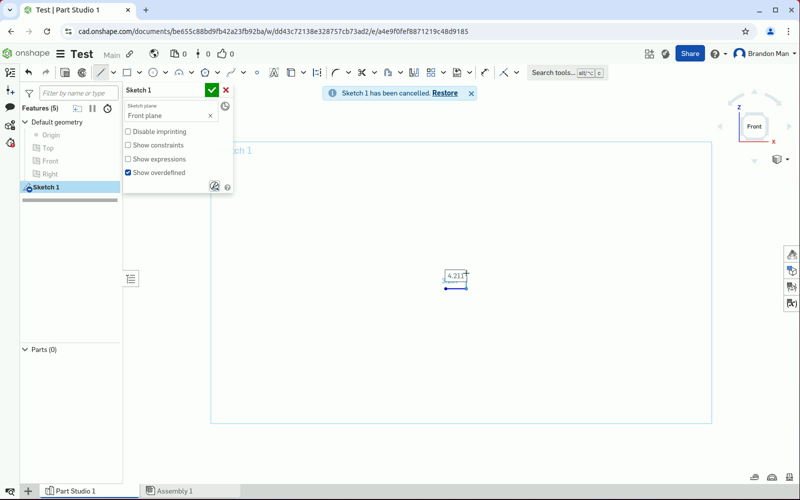
click(466, 272)
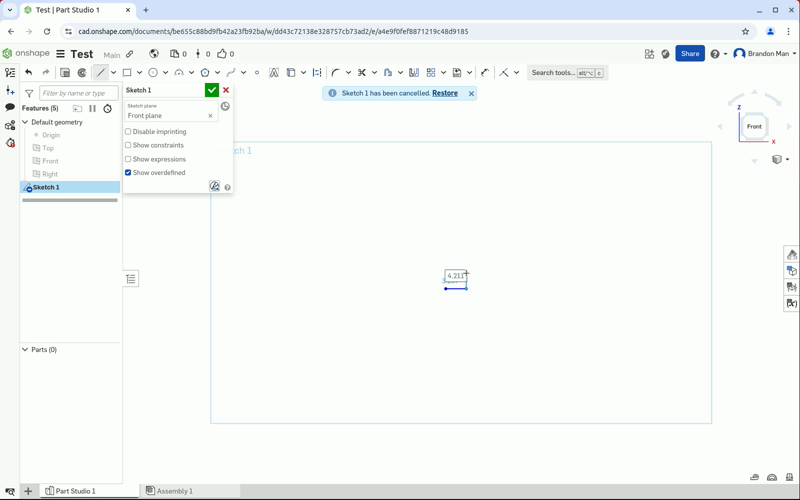
key_up(shift)
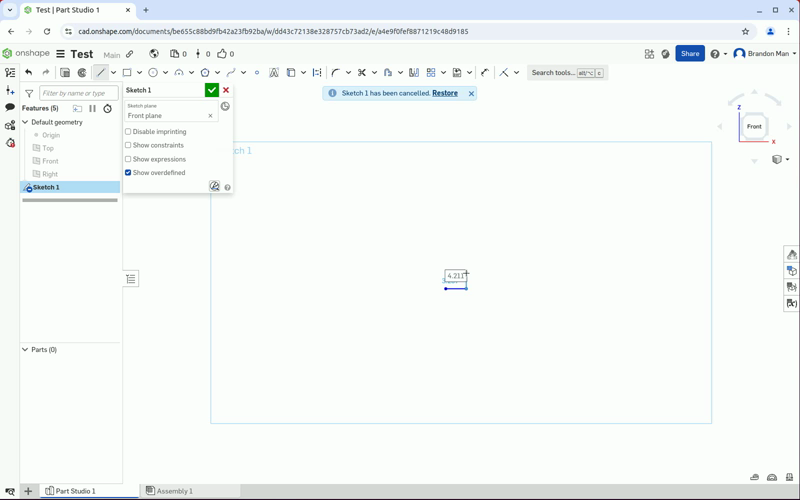
key_down(shift)
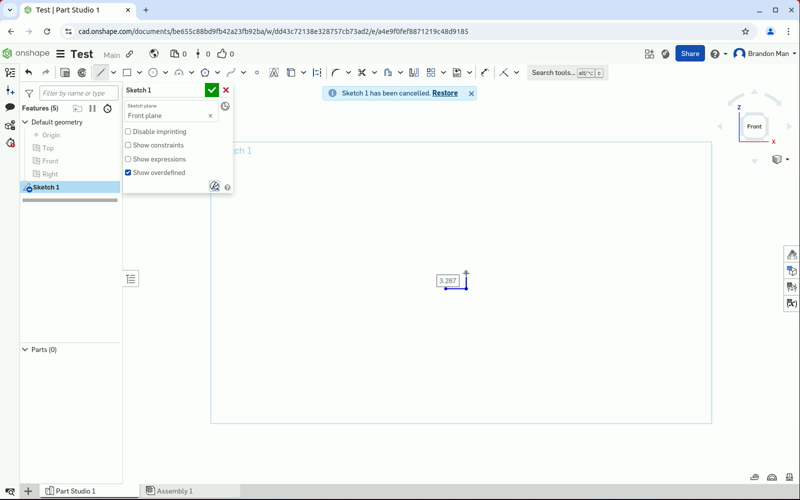
mouse_move(496, 272)
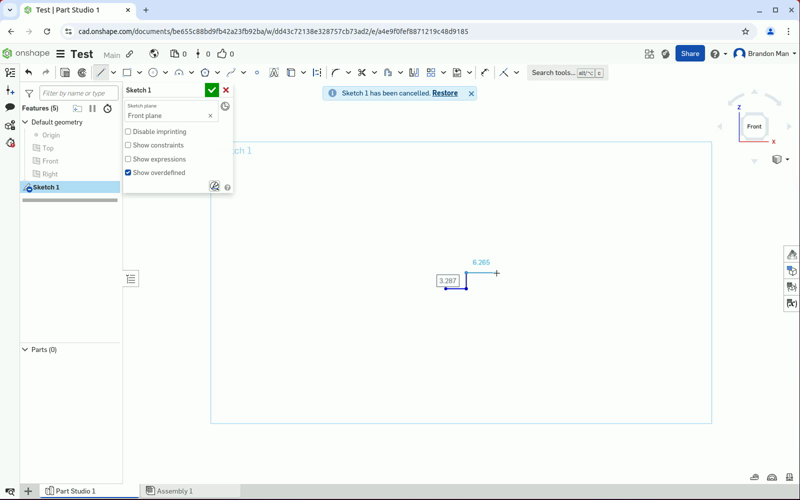
mouse_move(445, 272)
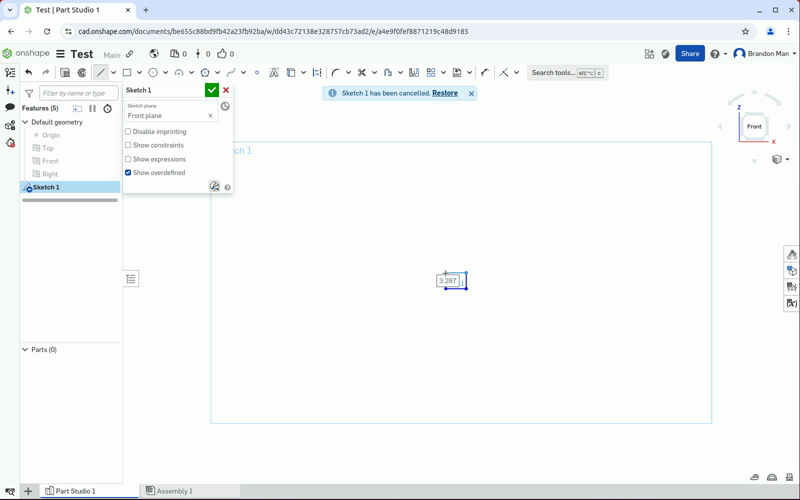
click(445, 272)
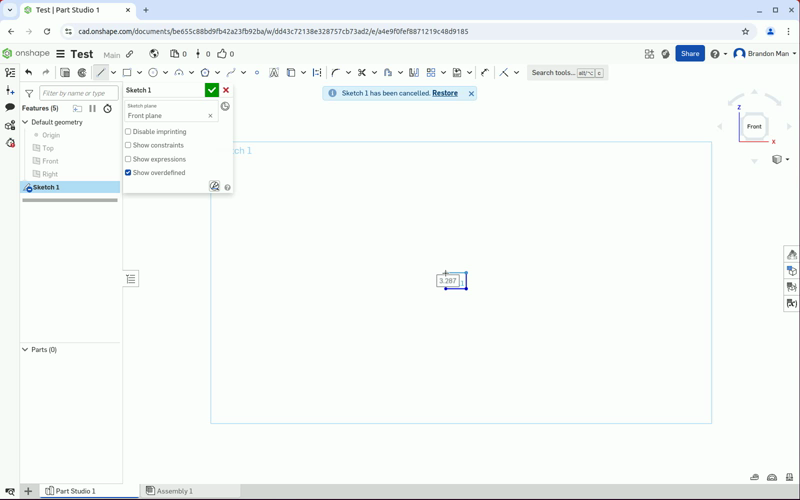
key_up(shift)
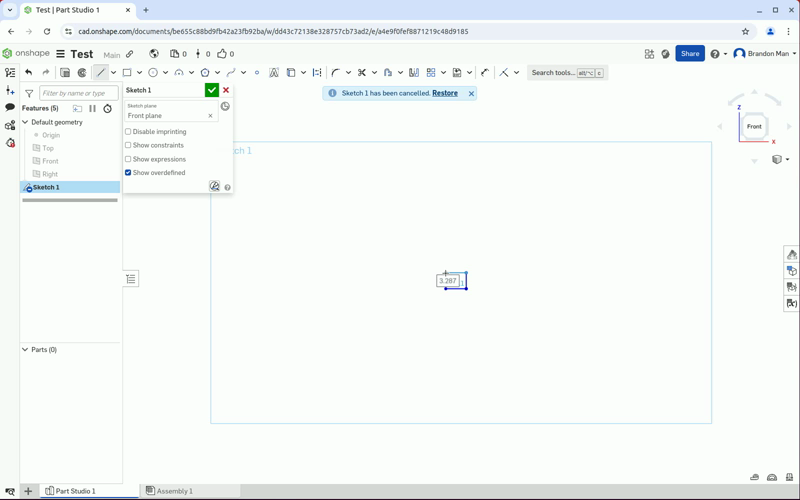
mouse_move(475, 272)
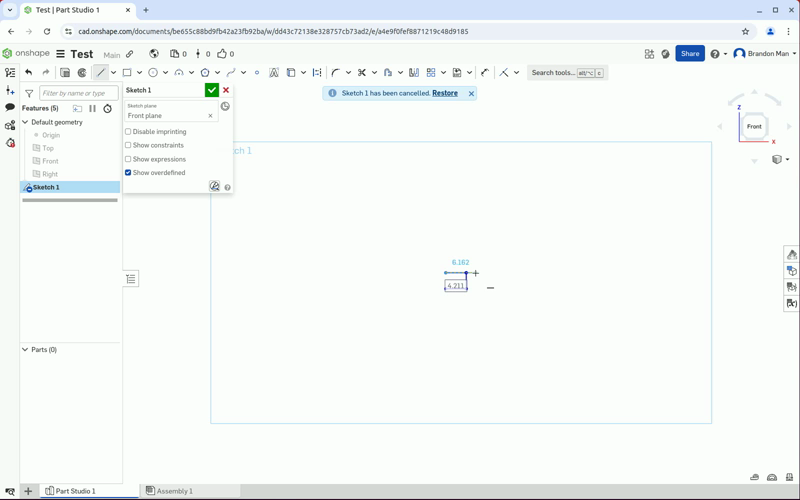
key_down(shift)
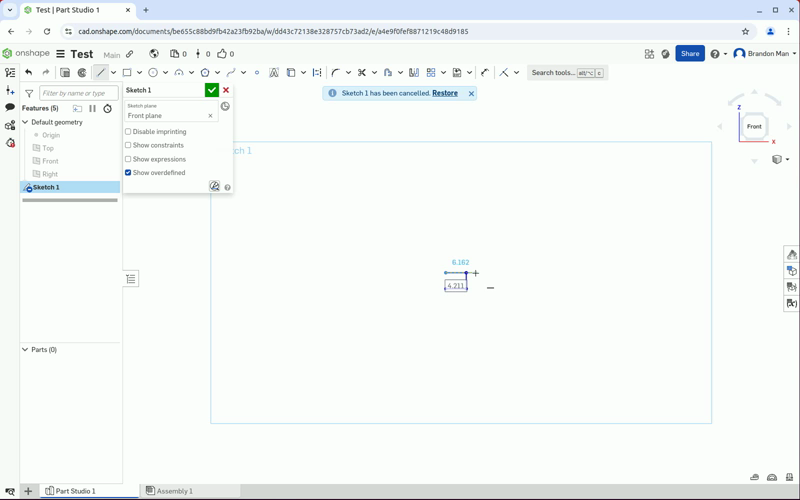
mouse_move(445, 288)
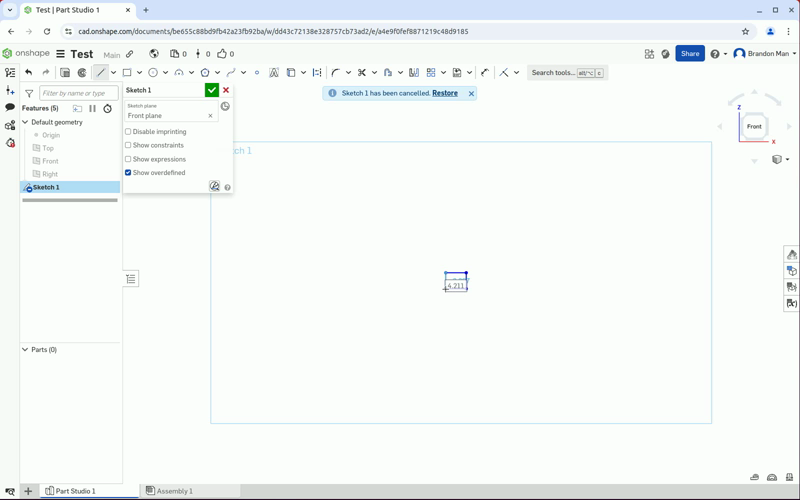
key_up(shift)
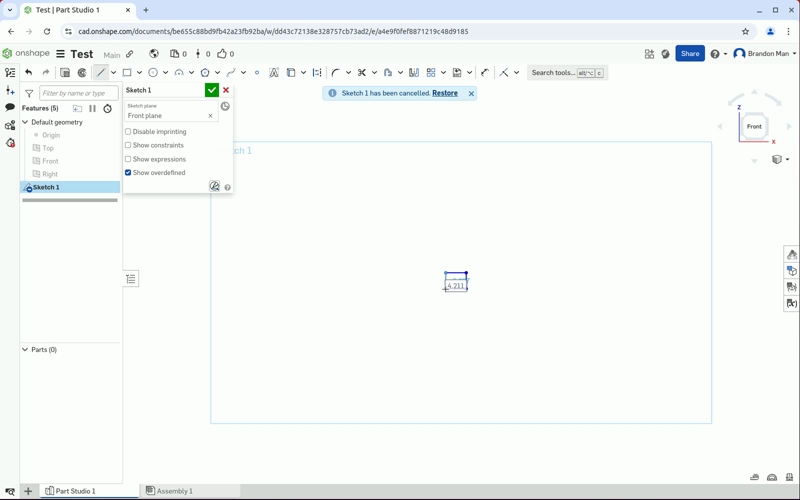
click(445, 288)
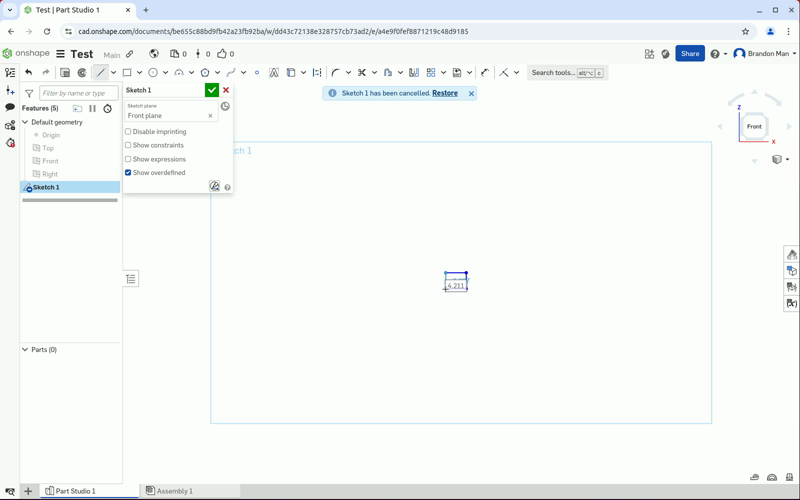
key(esc)
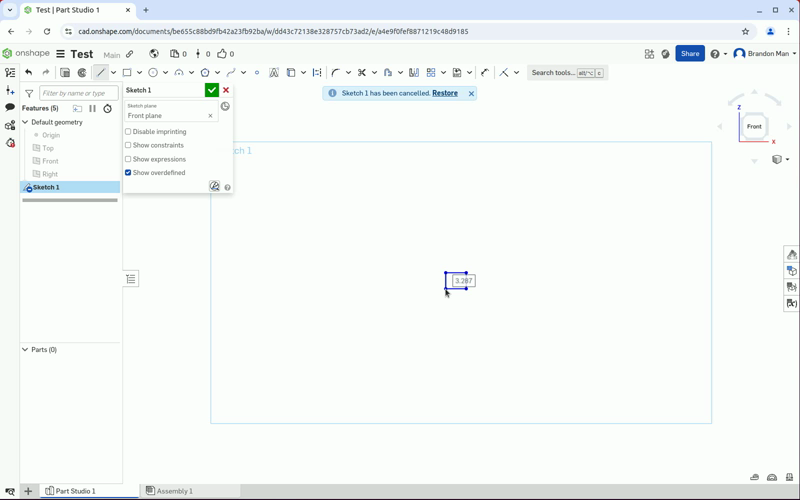
mouse_move(448, 274)
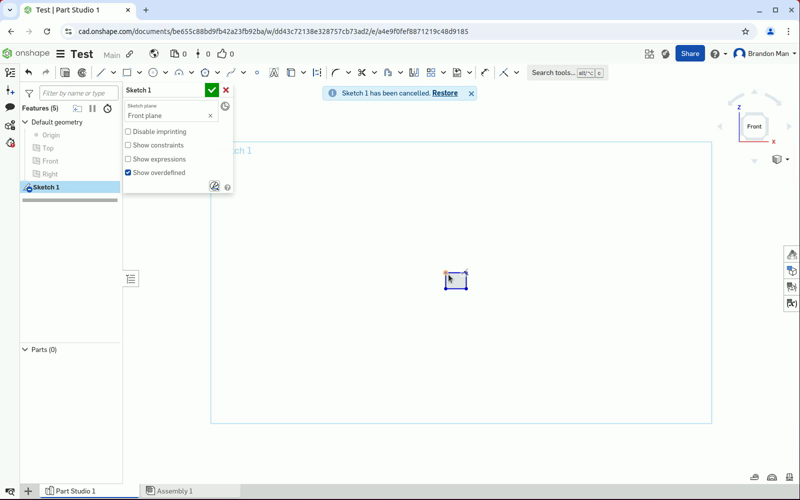
scroll(6)
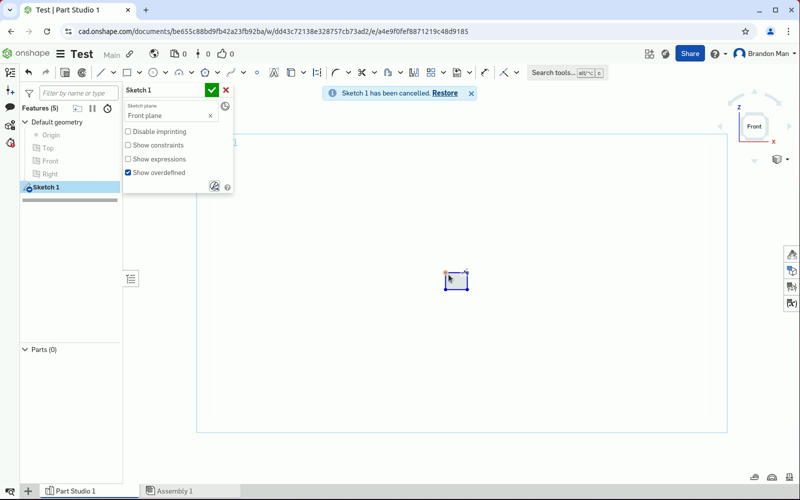
scroll(6)
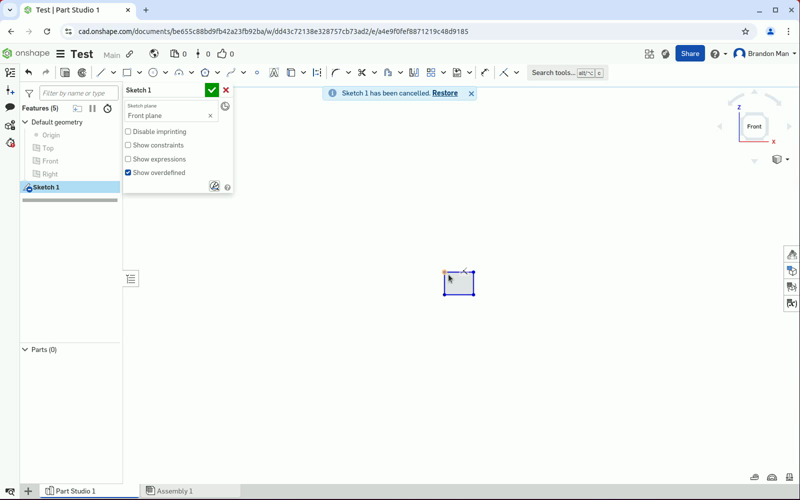
scroll(6)
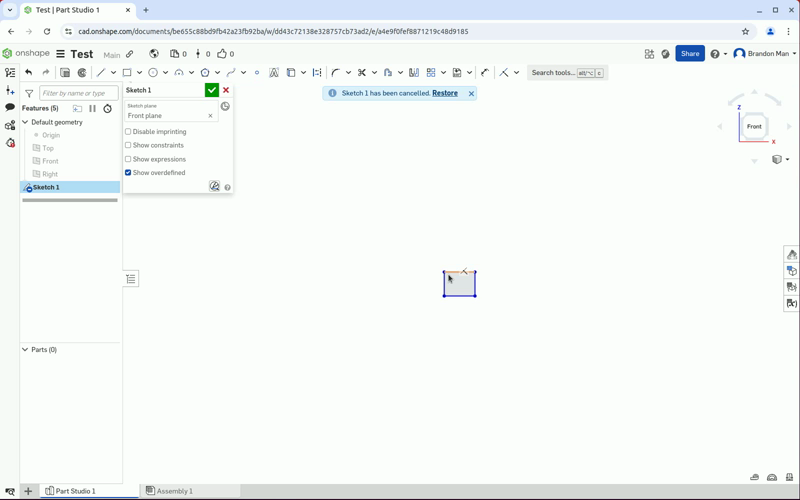
scroll(6)
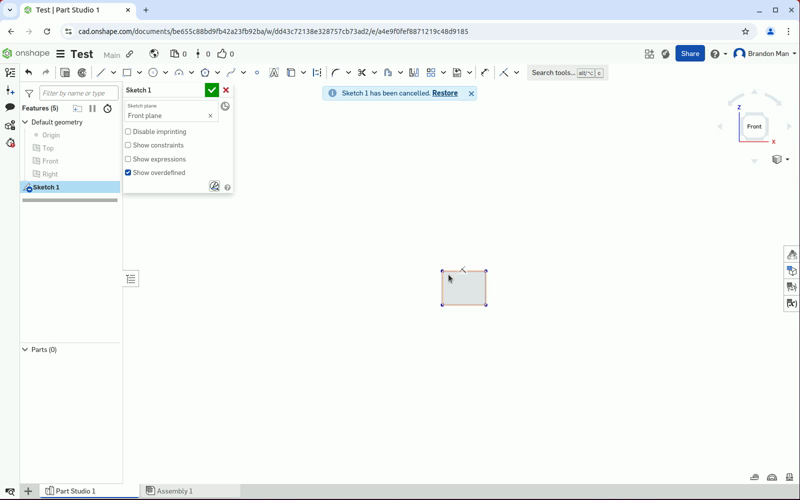
scroll(6)
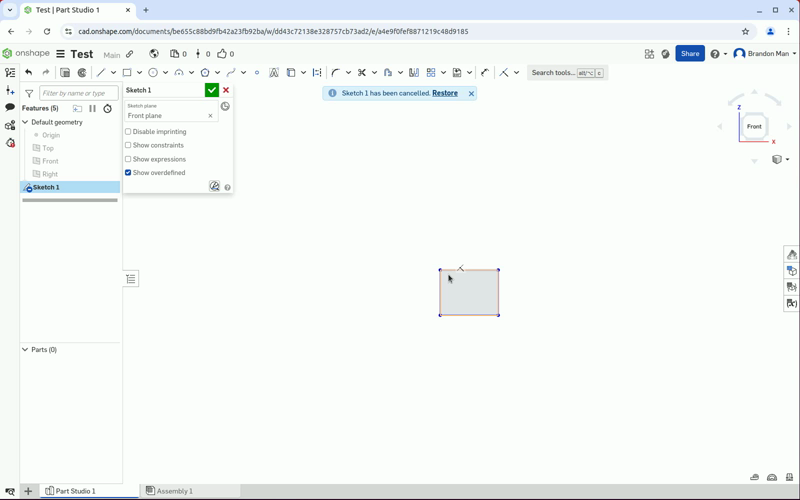
scroll(6)
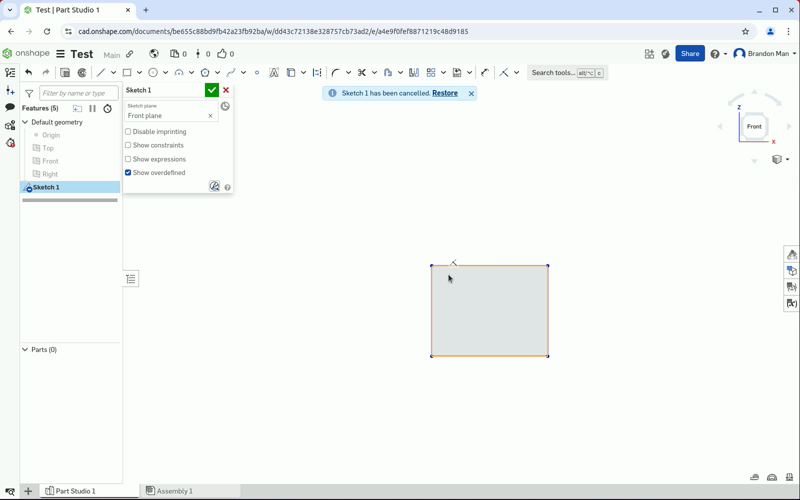
scroll(6)
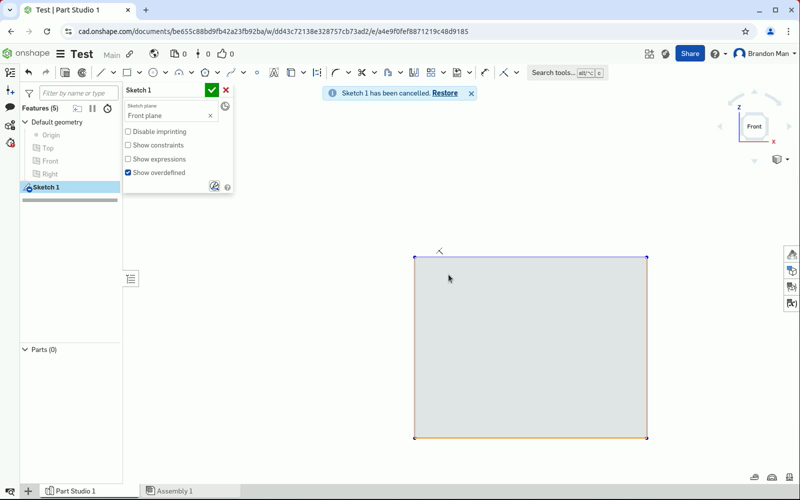
click(448, 274)
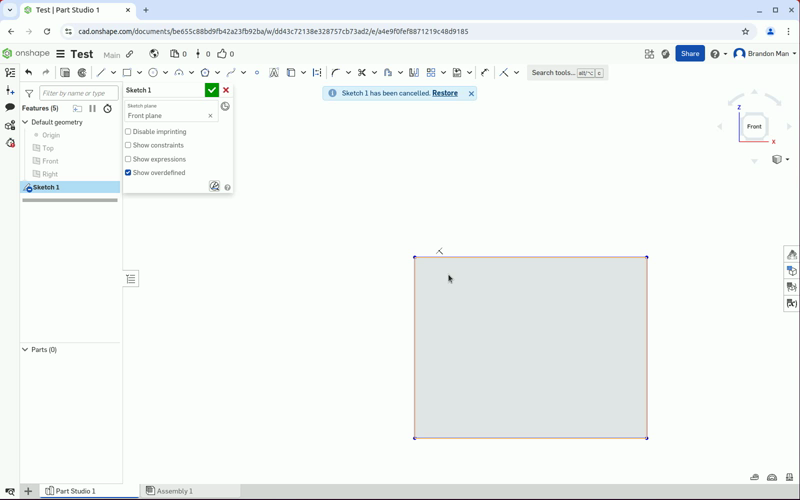
scroll(-6)
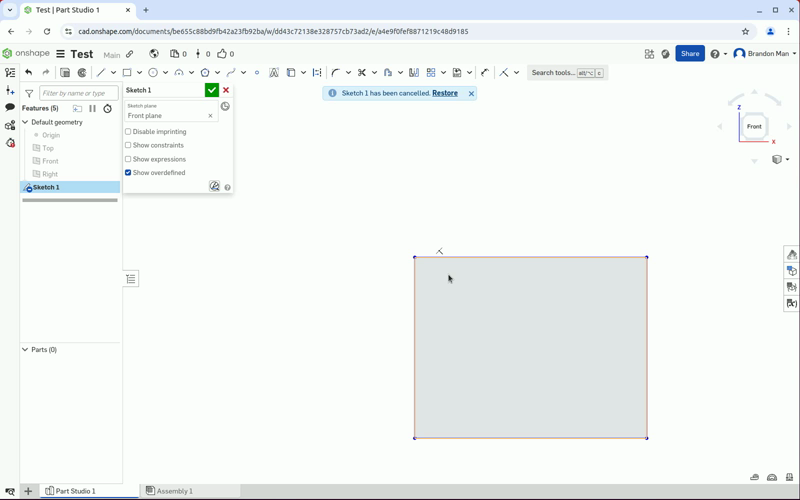
scroll(-6)
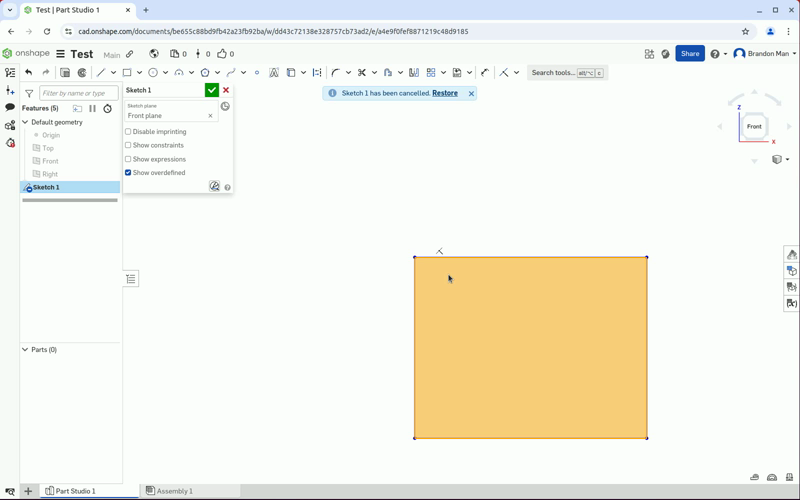
scroll(-6)
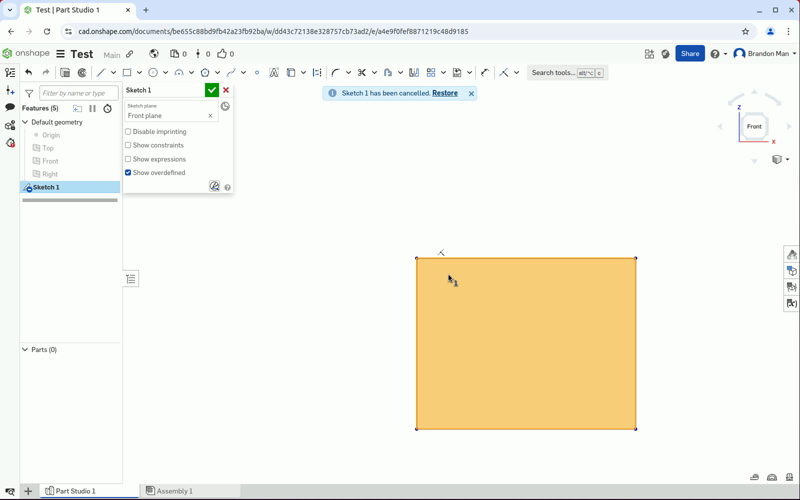
scroll(-6)
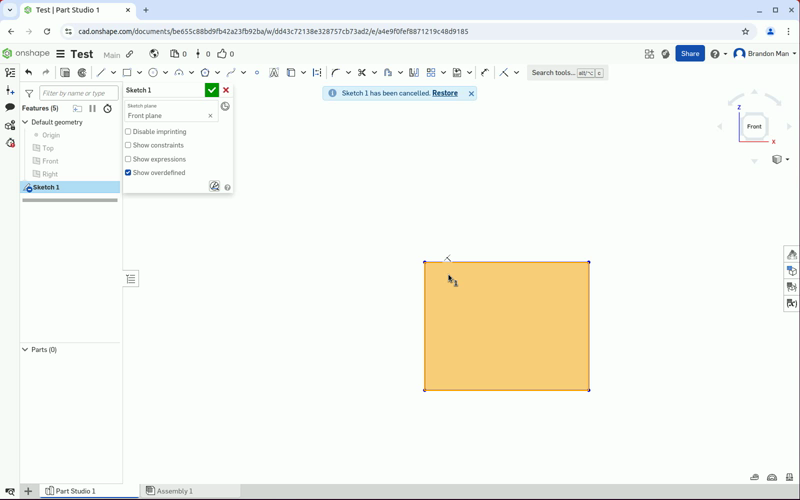
scroll(-6)
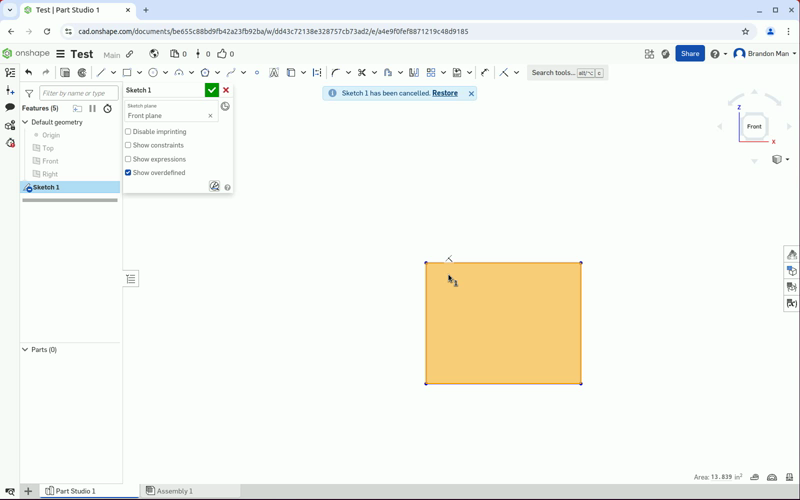
scroll(-6)
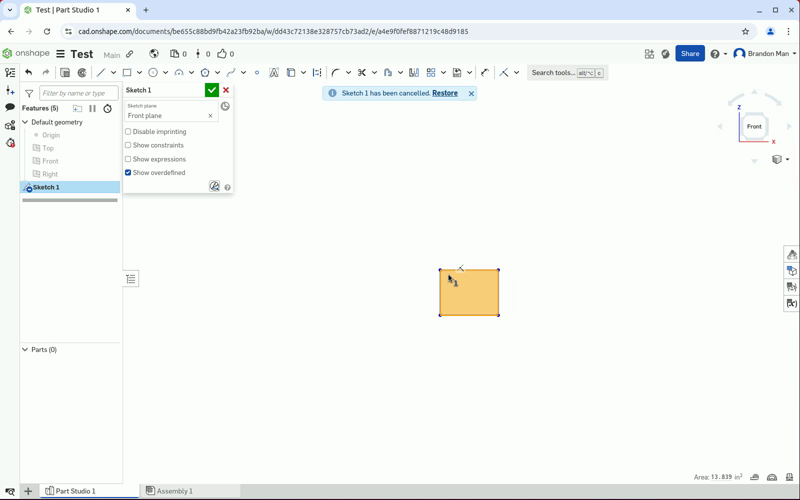
scroll(-6)
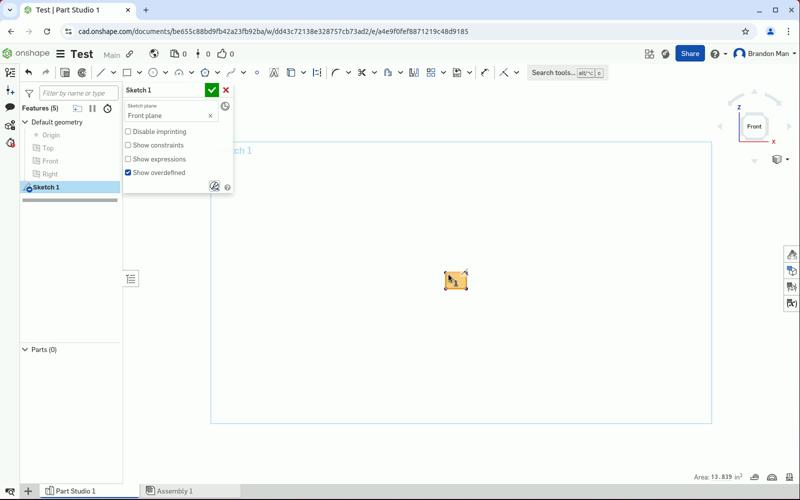
mouse_move(73, 352)
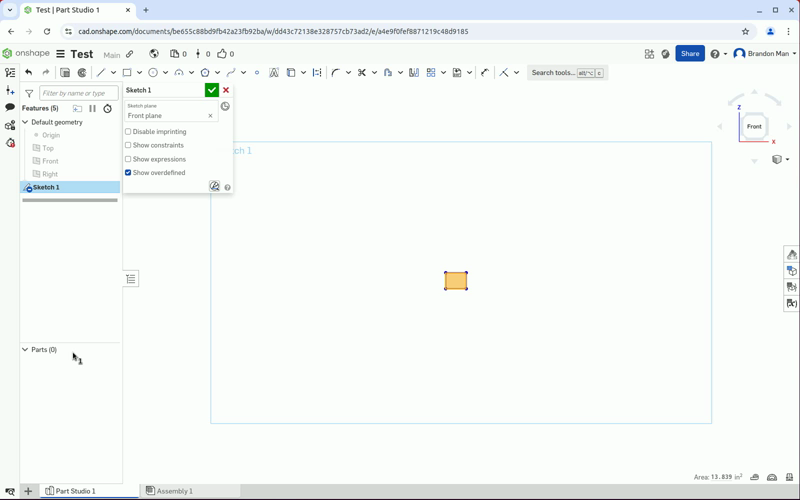
key(shift+y)
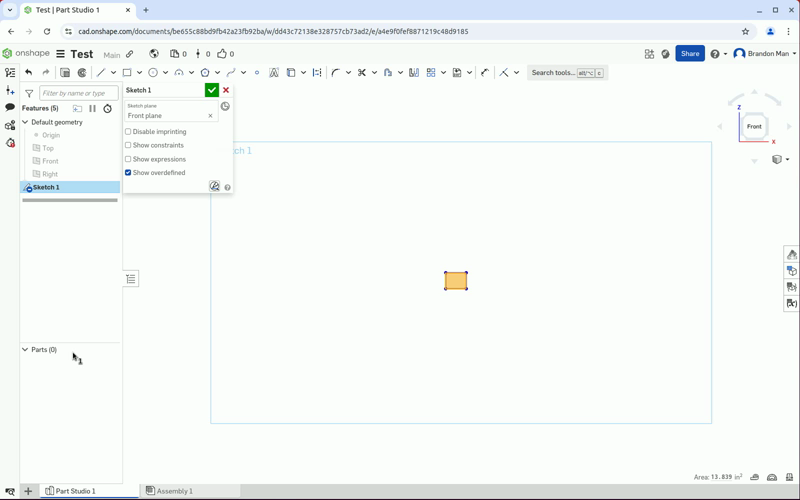
key(shift+e)
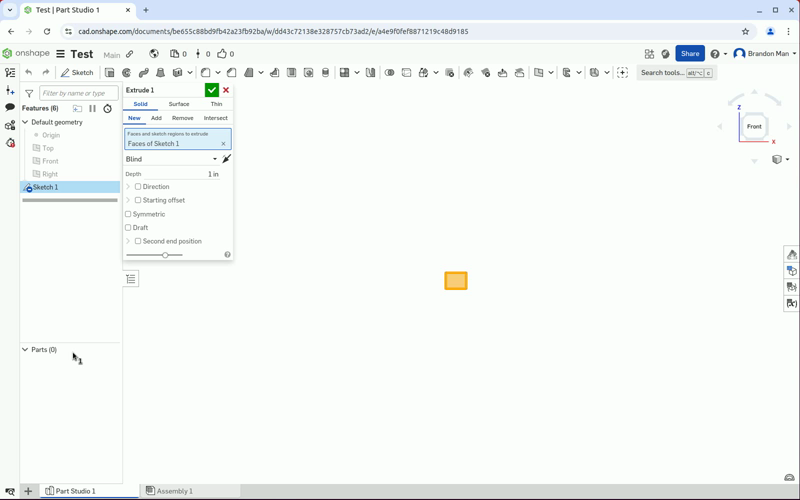
mouse_move(143, 106)
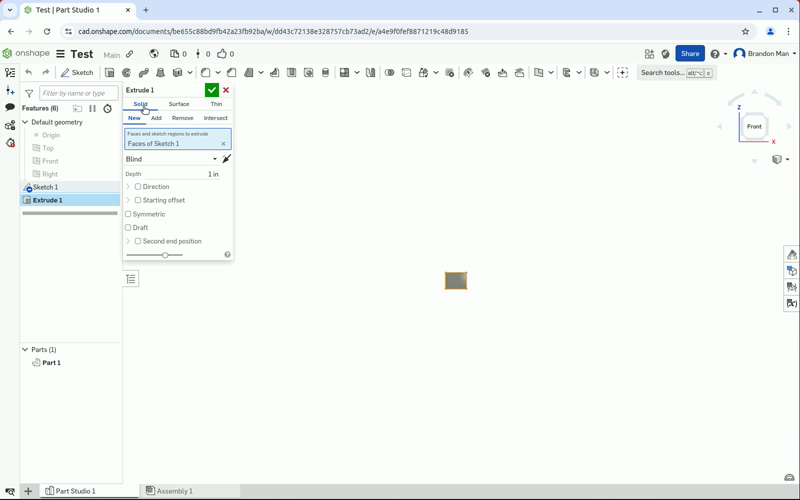
click(143, 106)
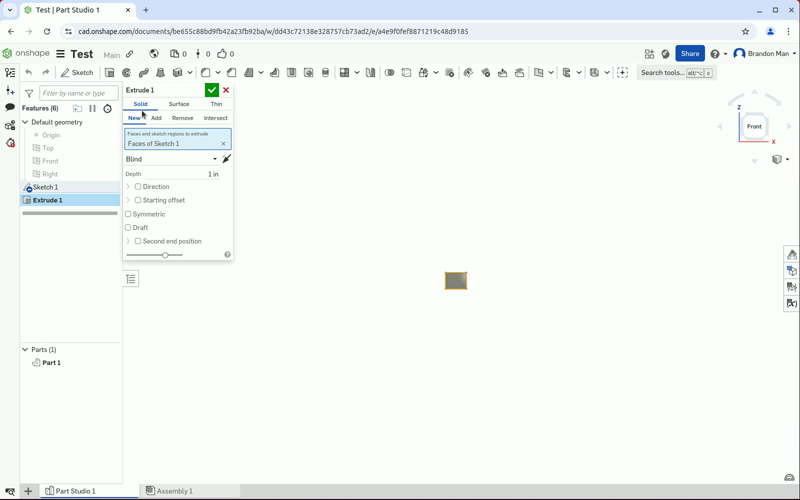
mouse_move(137, 120)
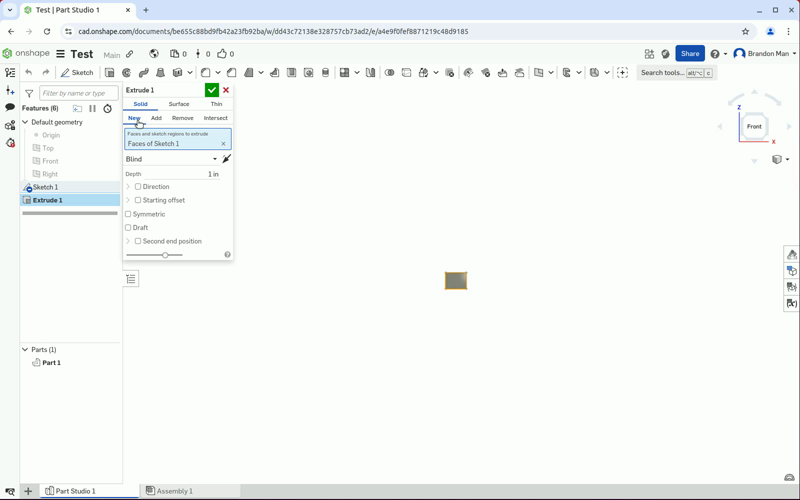
click(137, 120)
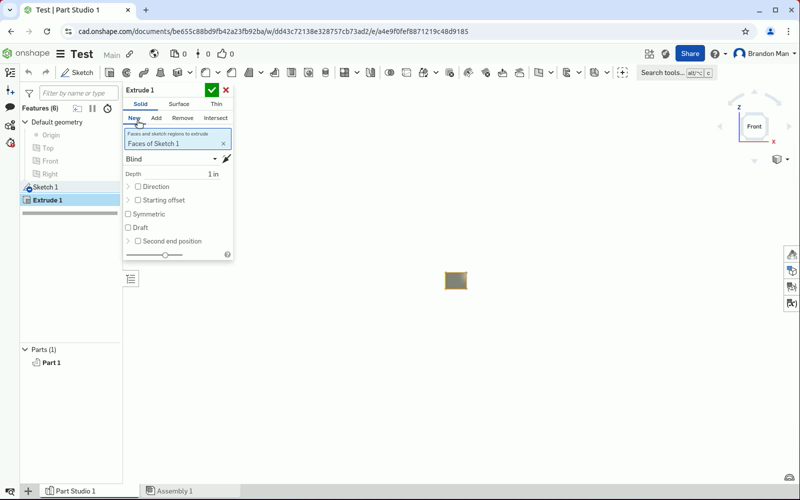
key(tab, 4)
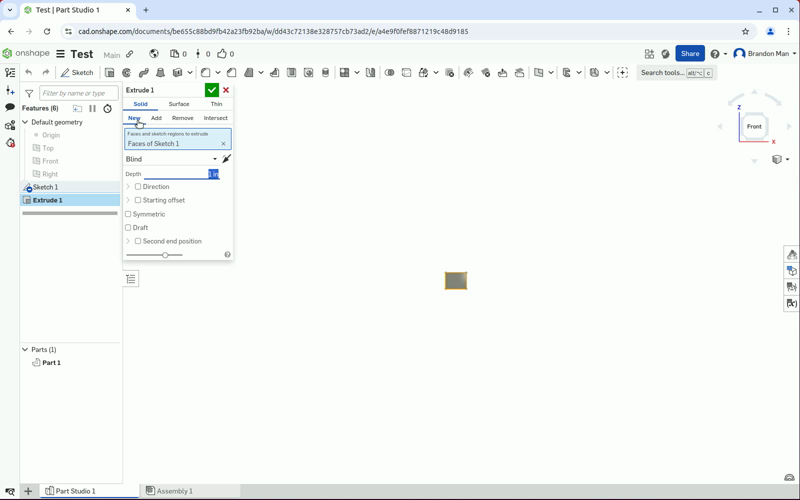
text(23.108)
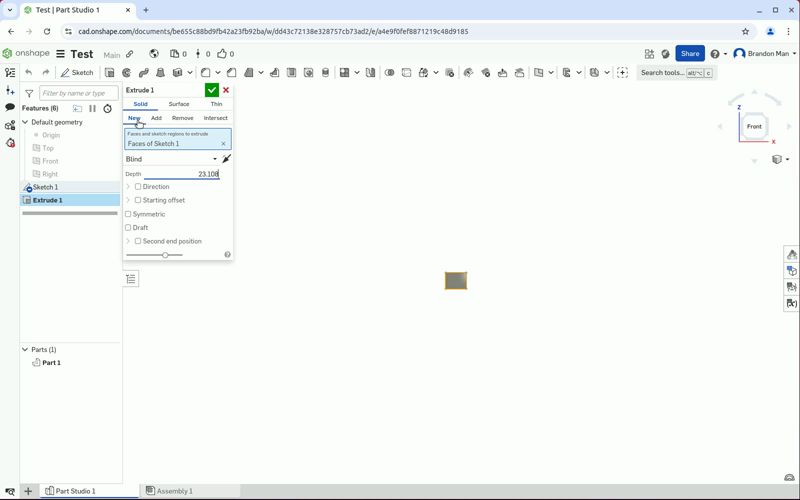
key(enter)
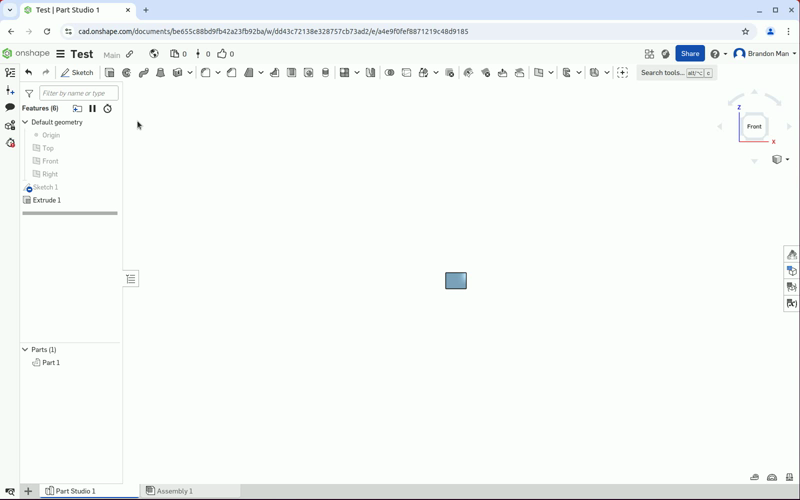
key(shift+h)
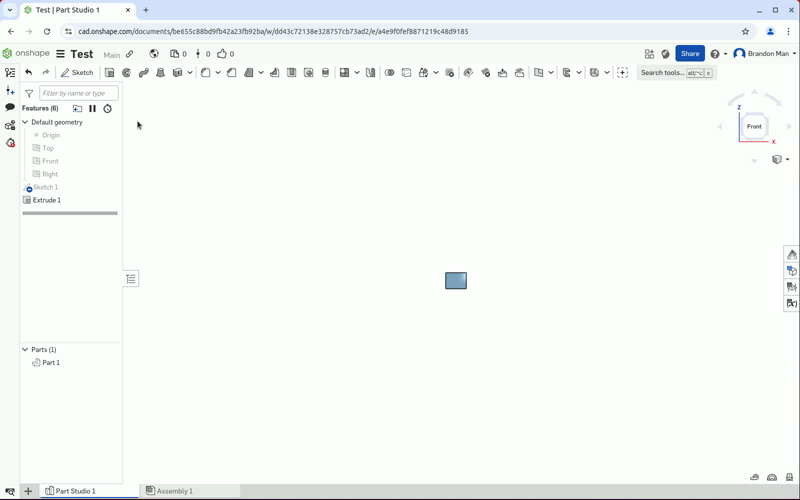
key(shift+h)
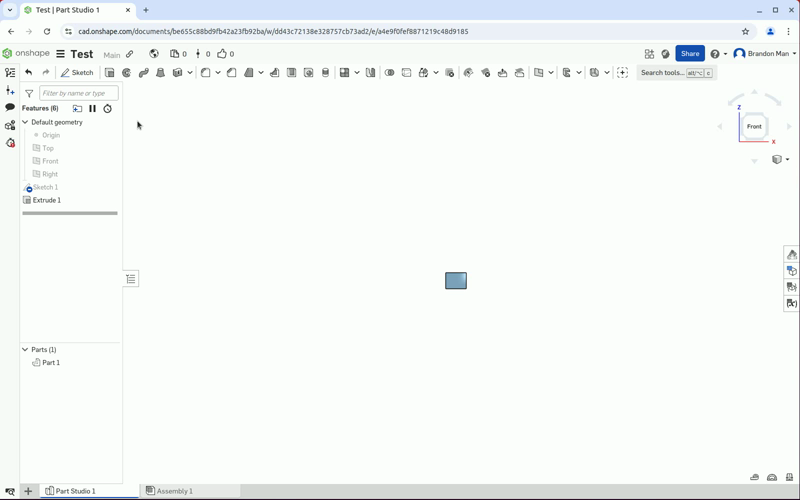
mouse_move(73, 189)
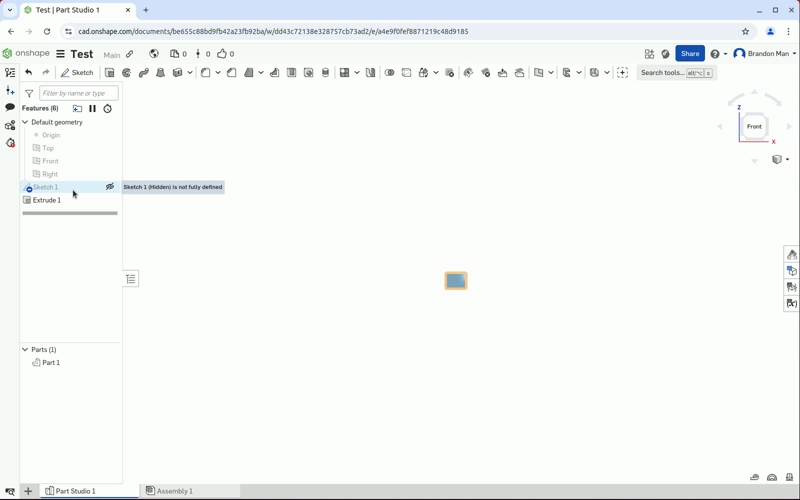
click(73, 189)
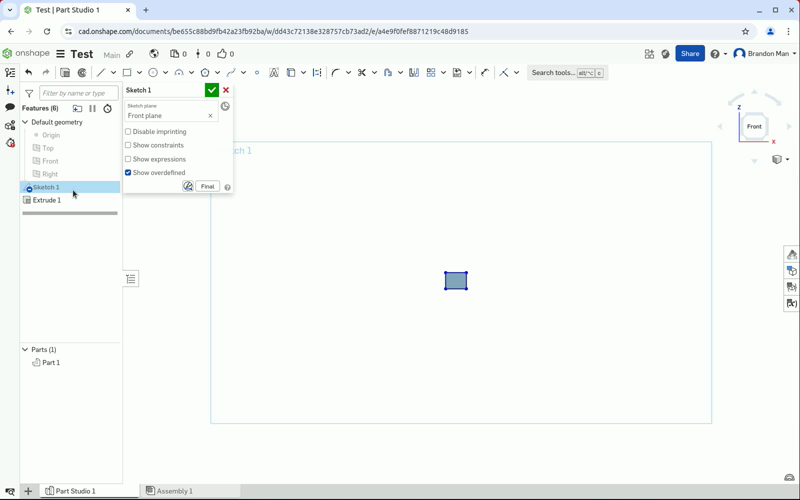
mouse_move(229, 92)
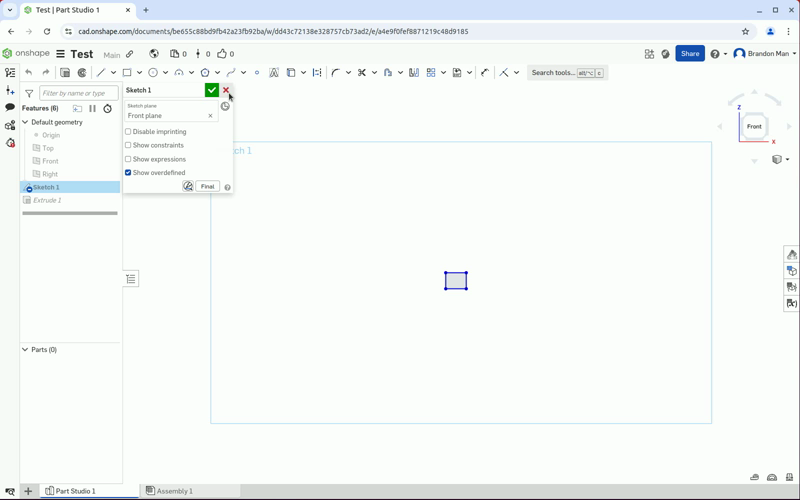
click(229, 92)
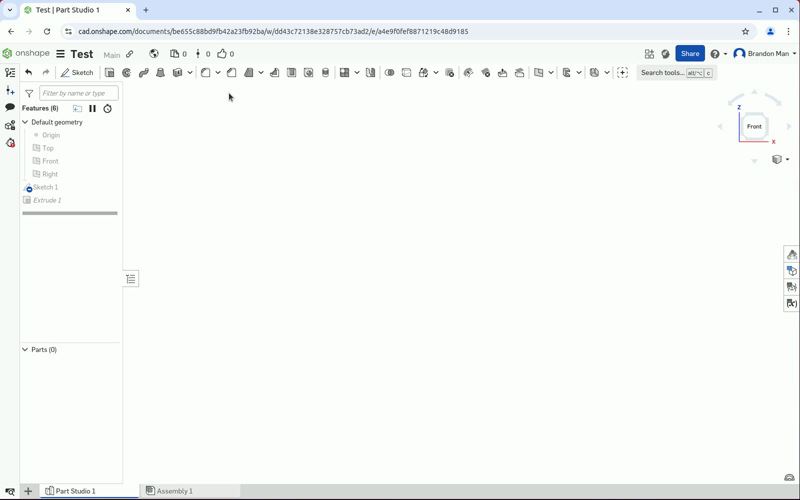
mouse_move(73, 352)
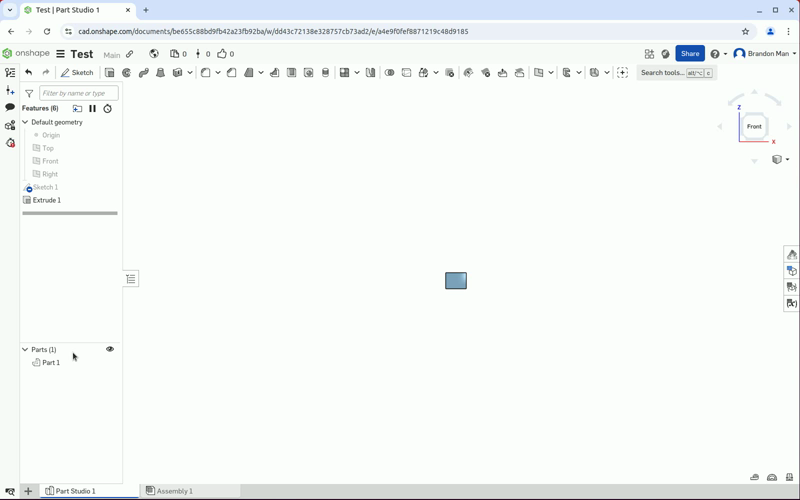
key(y)
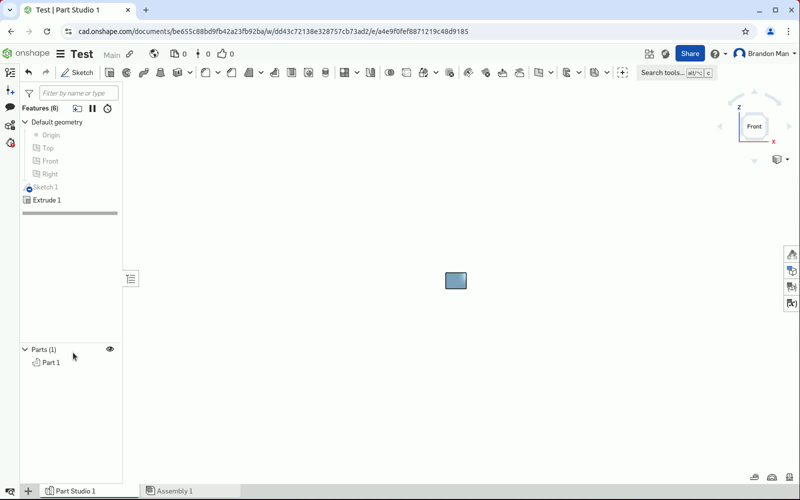
key(shift+p)
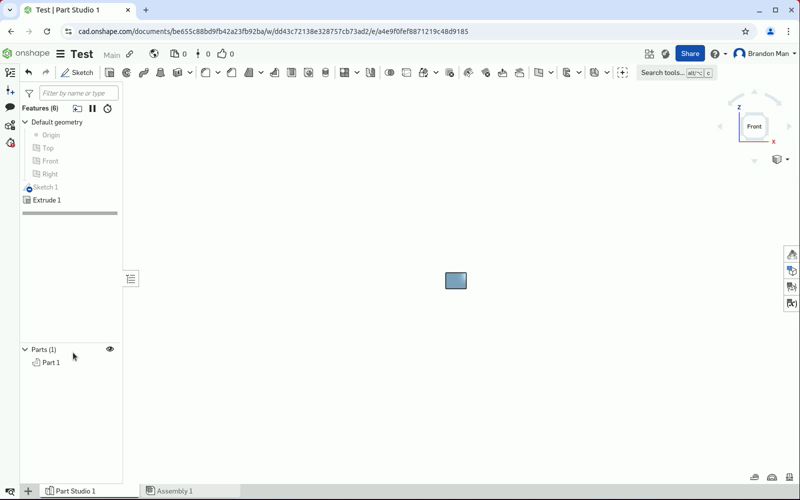
key(space)
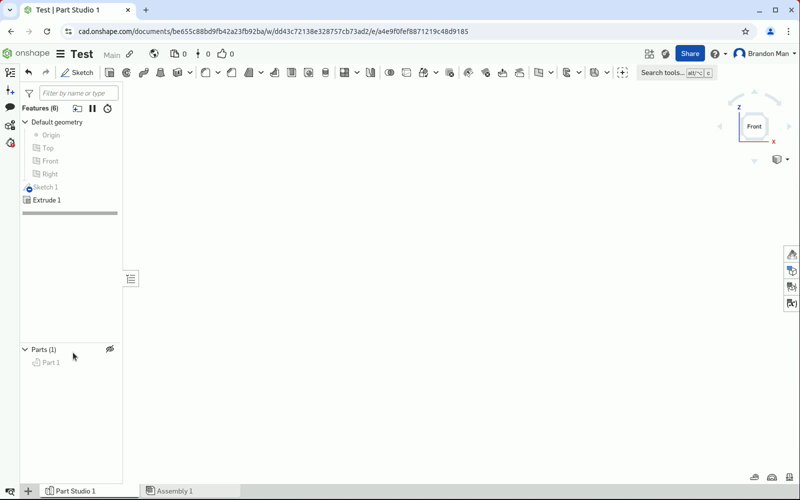
key_down(shift)
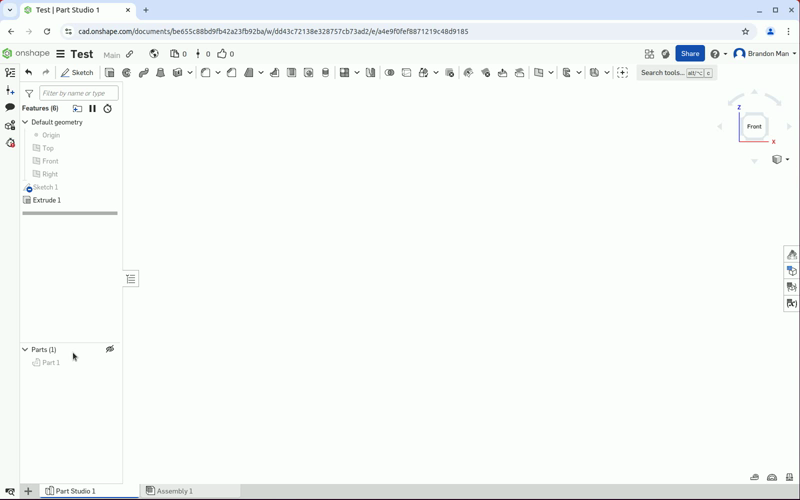
key(left)
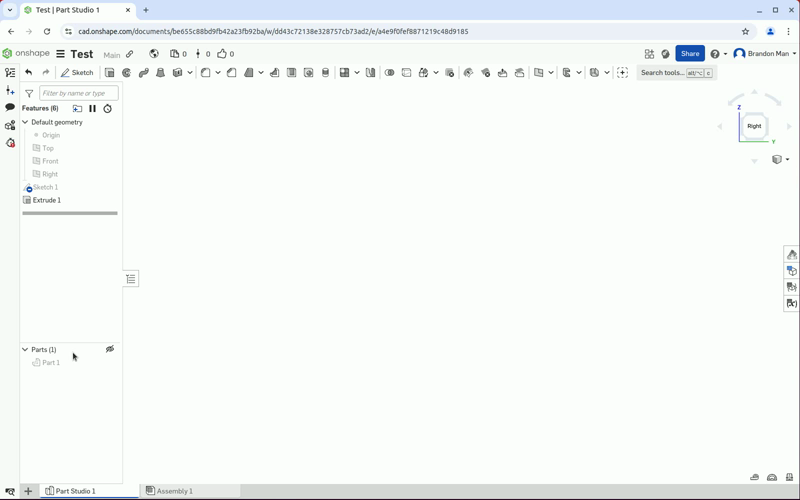
key_up(shift)
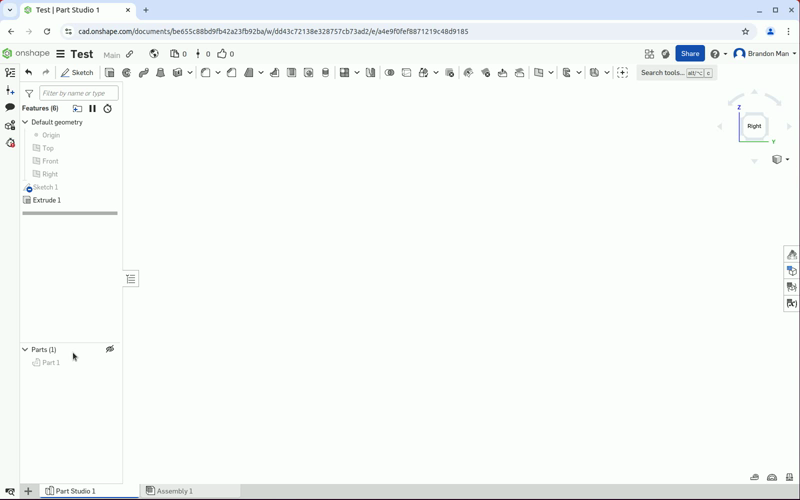
mouse_move(73, 352)
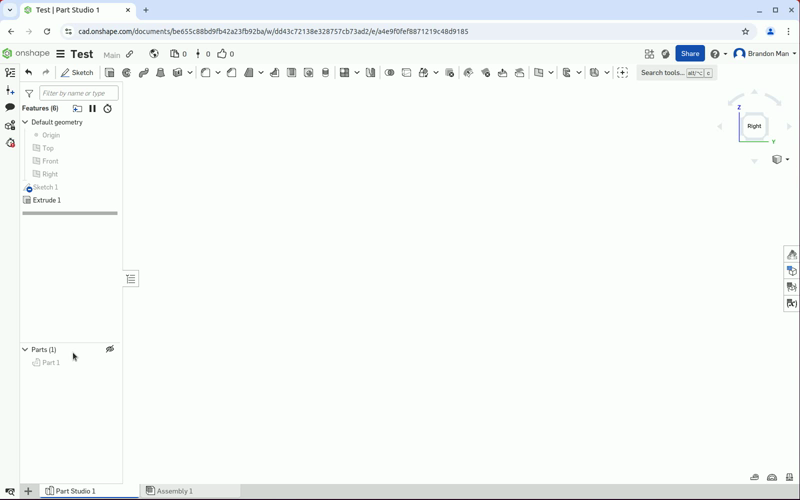
key(shift+y)
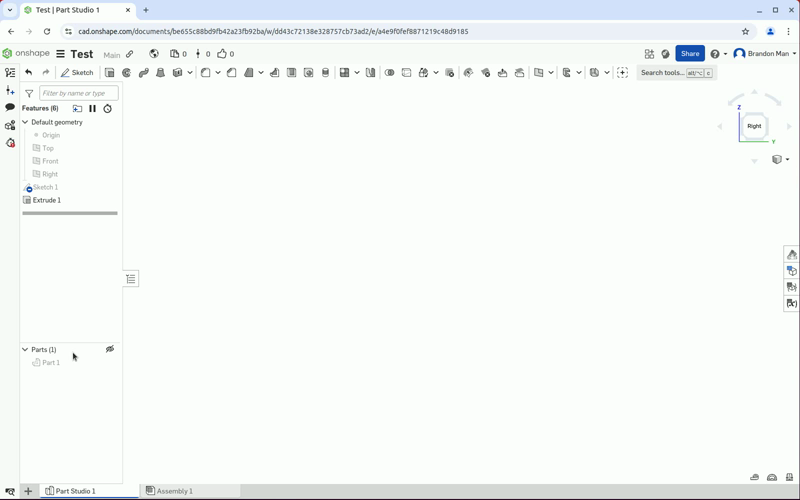
key(shift+s)
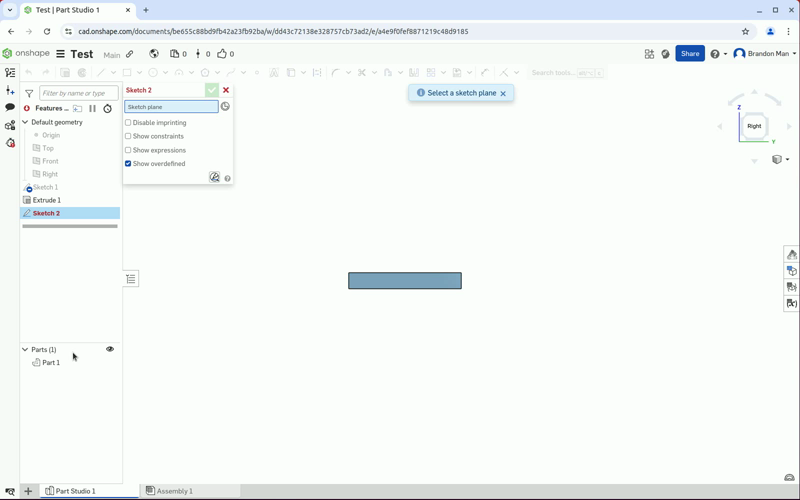
mouse_move(73, 176)
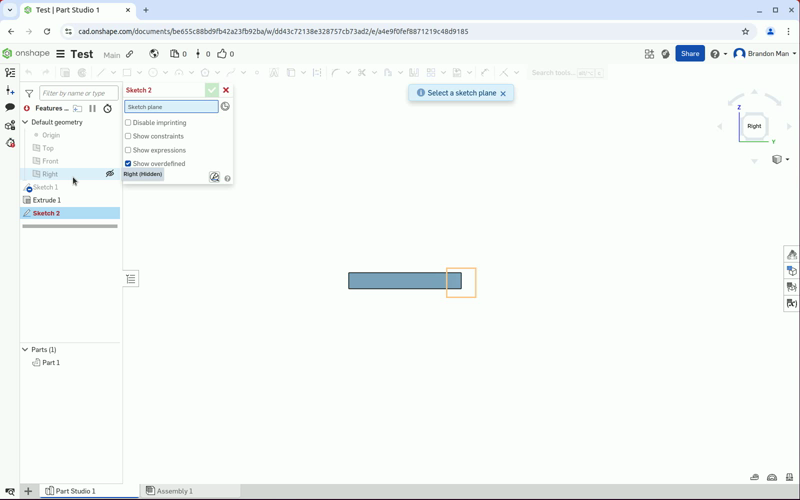
click(73, 176)
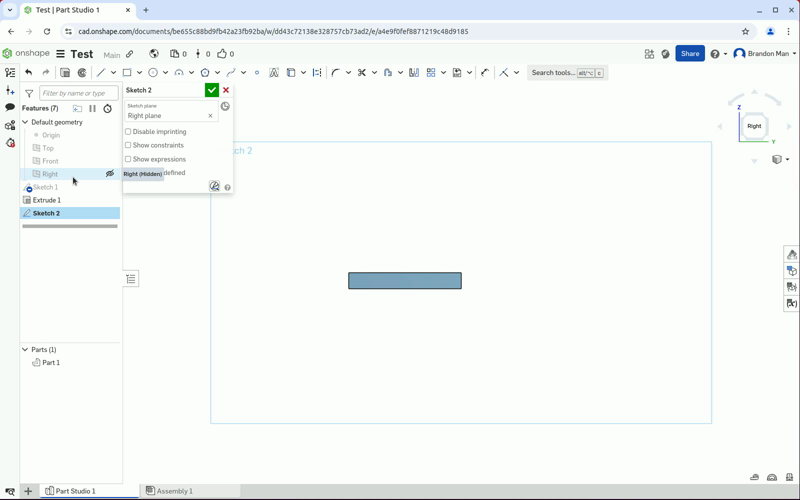
mouse_move(73, 352)
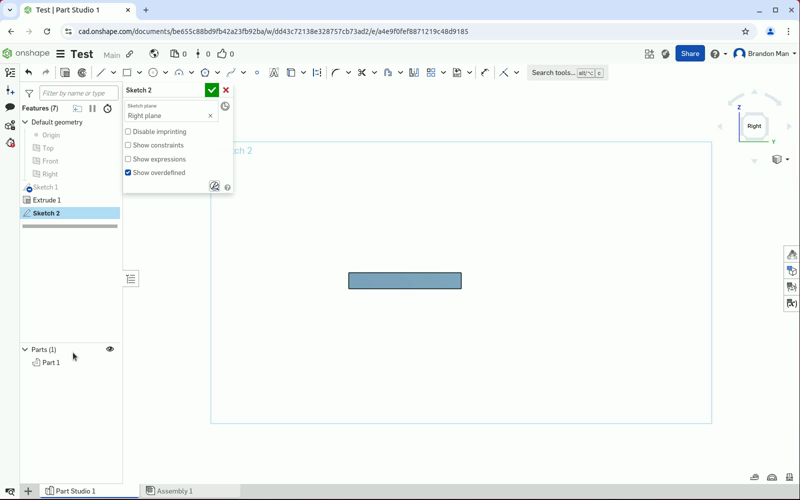
key(y)
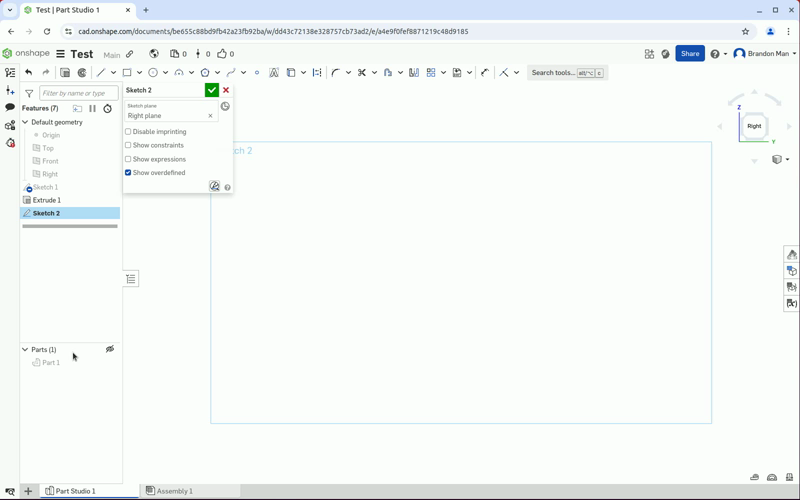
key(c)
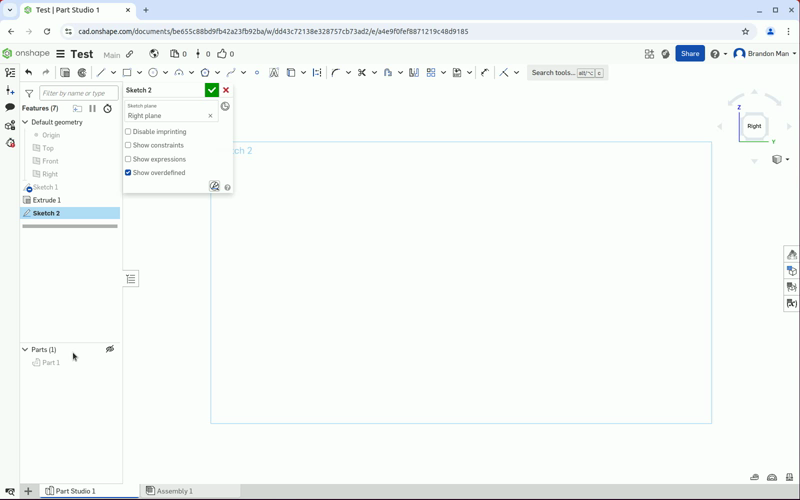
key_down(shift)
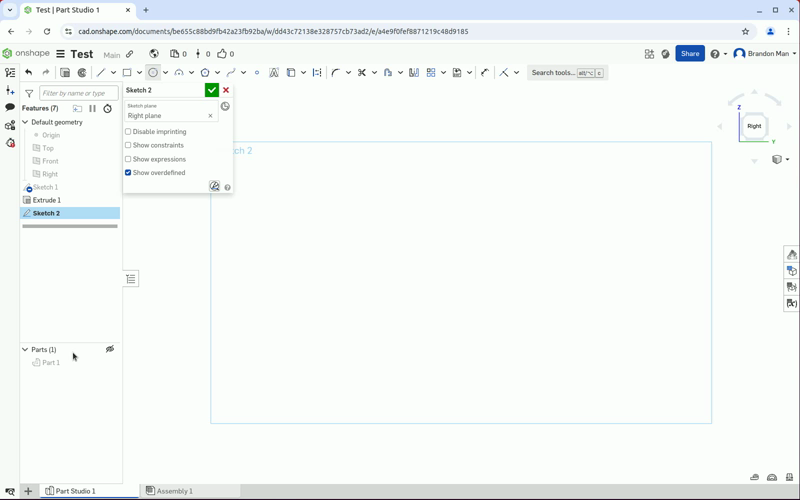
mouse_move(495, 282)
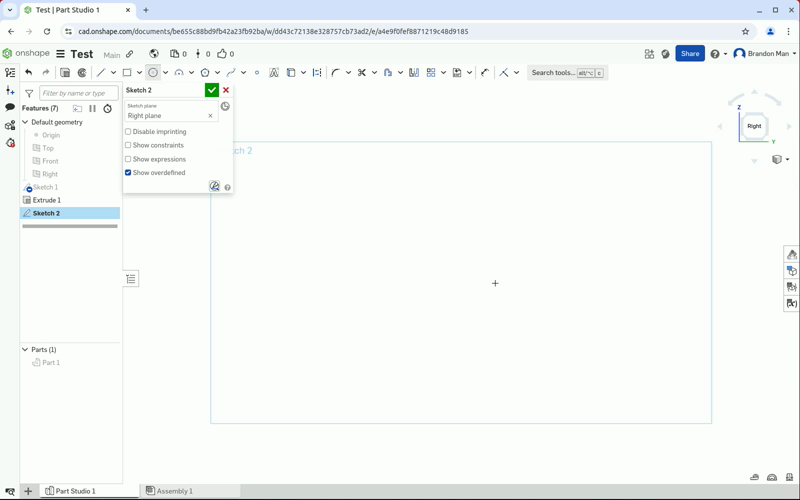
click(495, 282)
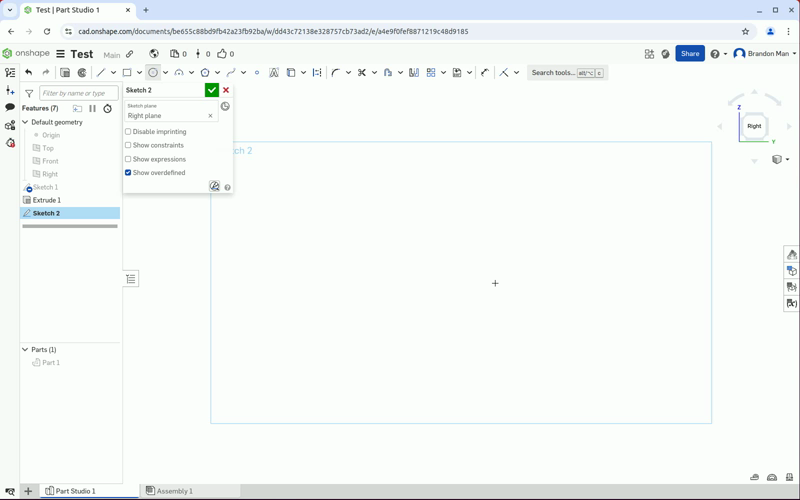
key_up(shift)
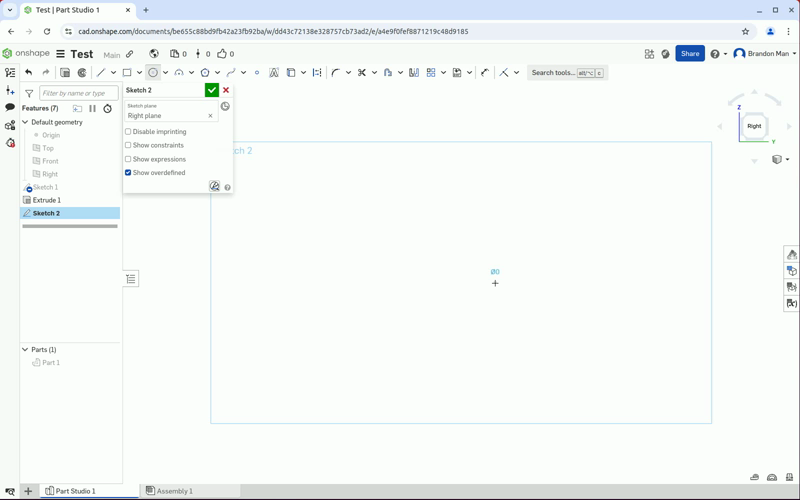
mouse_move(507, 282)
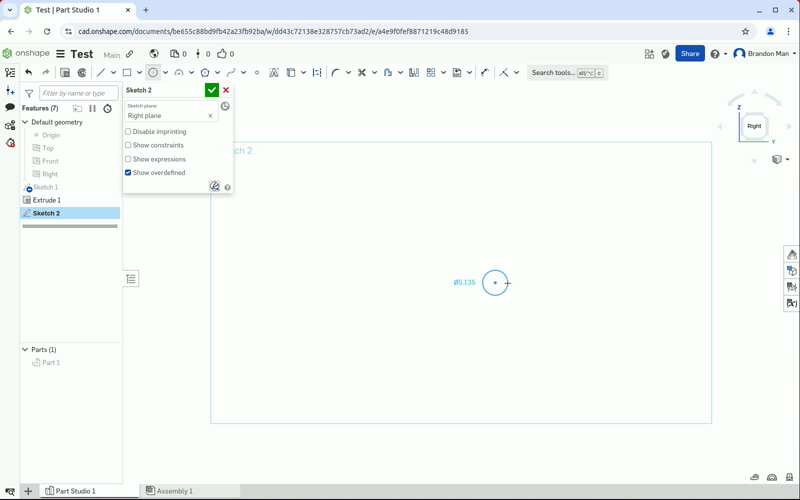
click(507, 282)
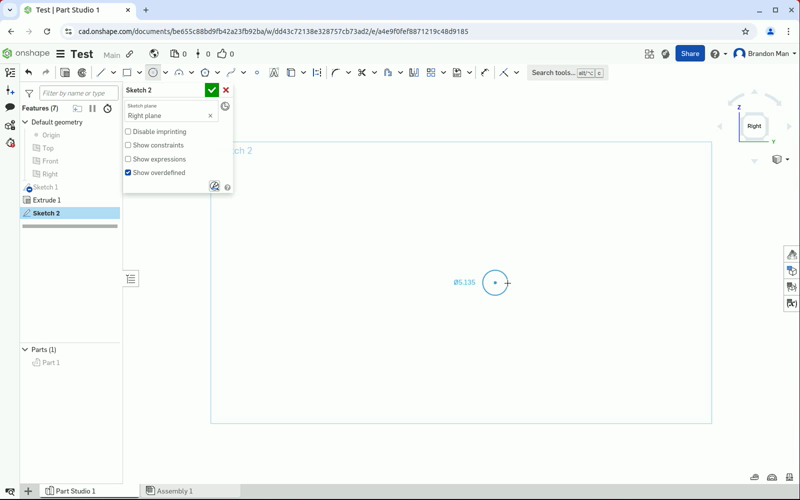
key(esc)
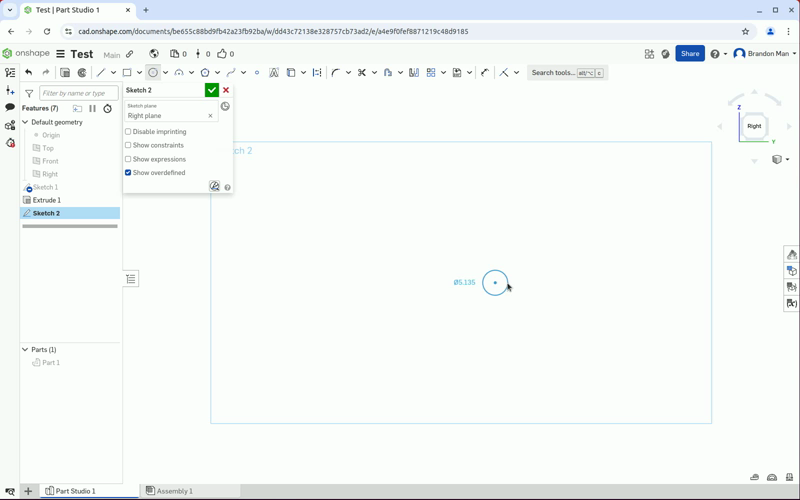
mouse_move(483, 285)
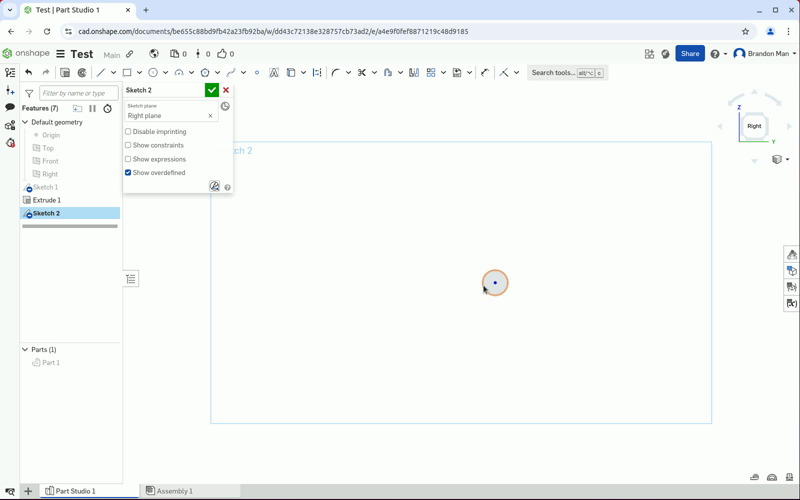
scroll(6)
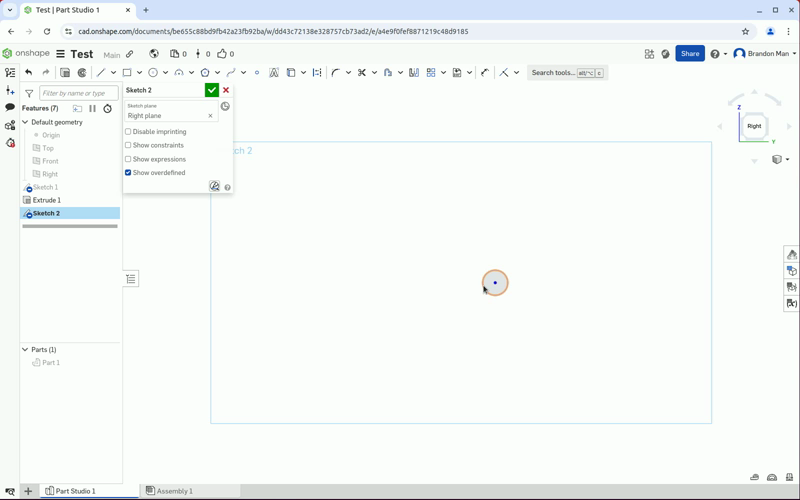
scroll(6)
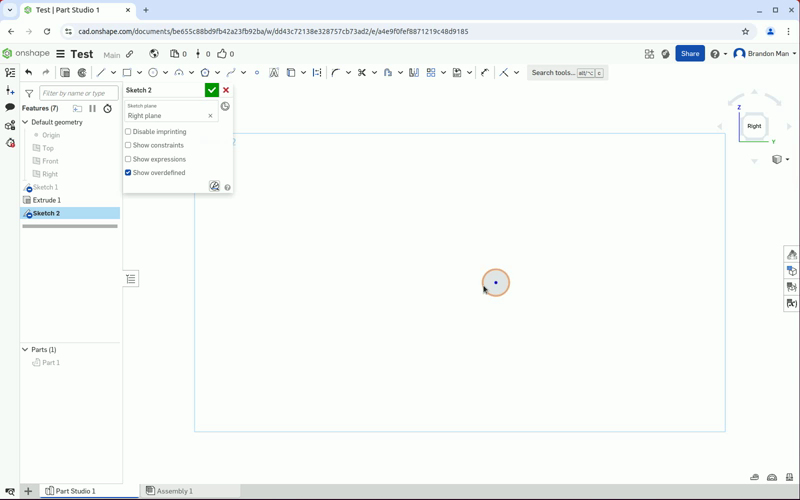
scroll(6)
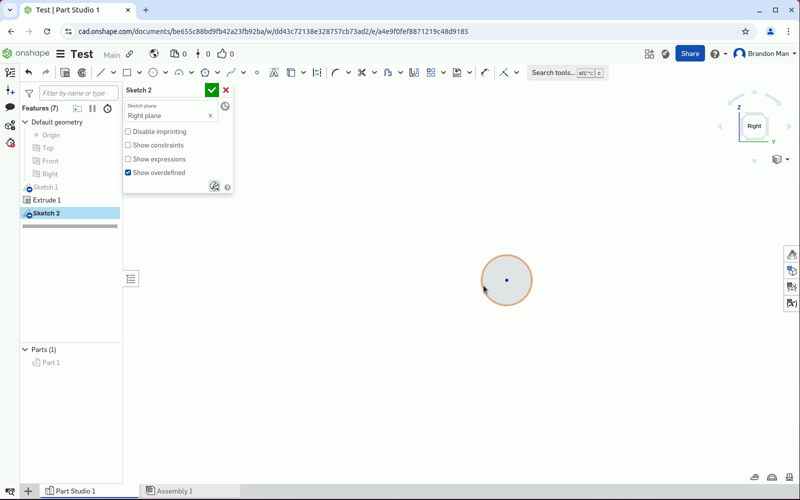
scroll(6)
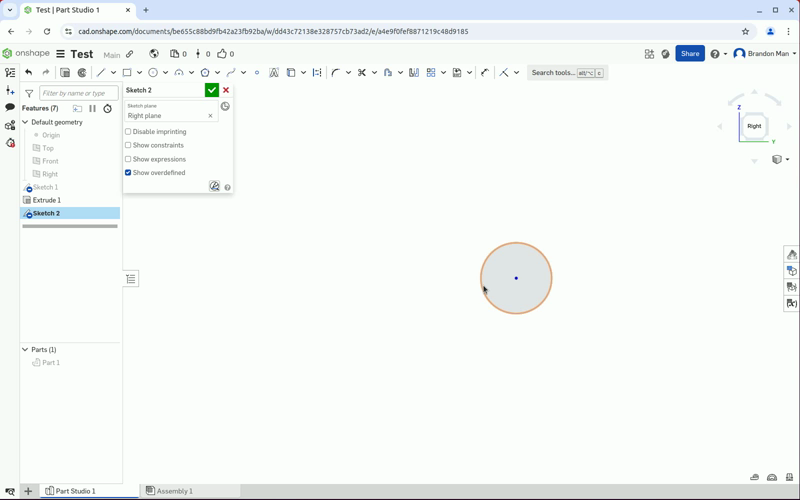
scroll(6)
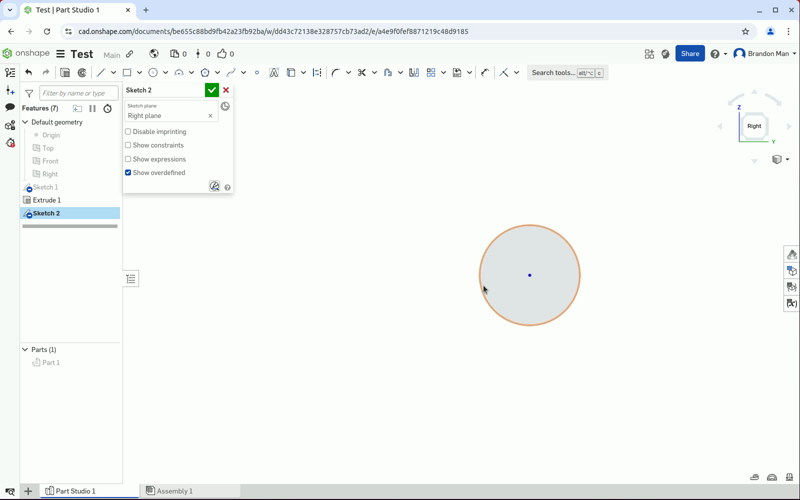
scroll(6)
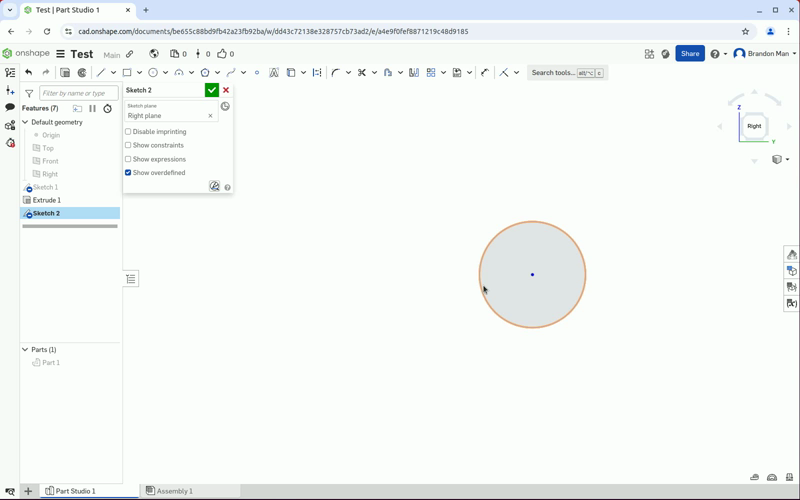
scroll(6)
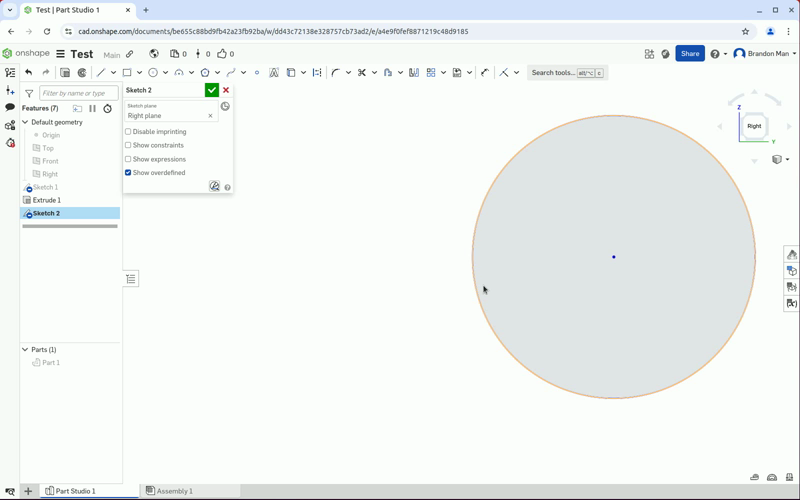
click(483, 285)
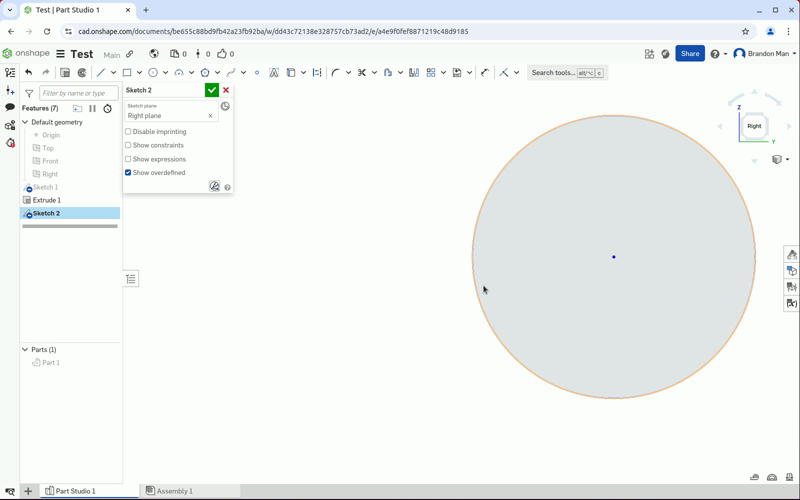
scroll(-6)
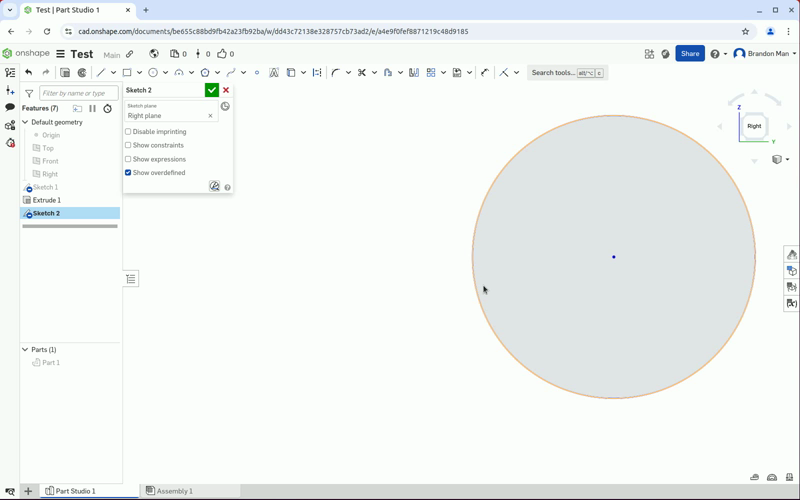
scroll(-6)
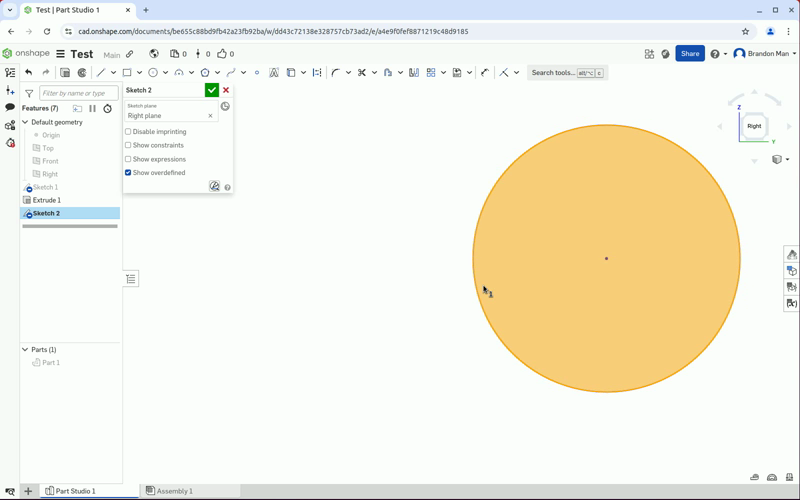
scroll(-6)
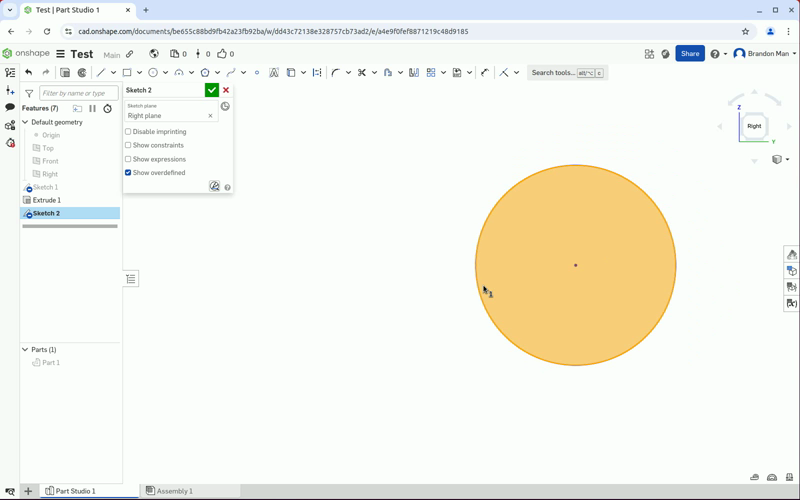
scroll(-6)
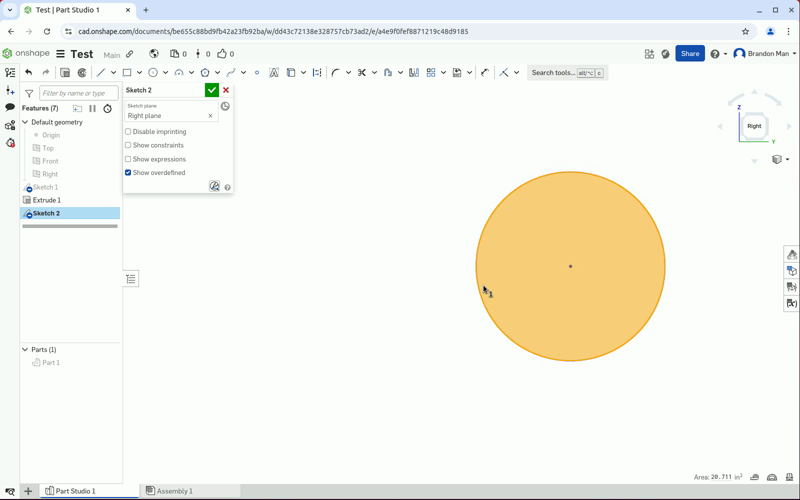
scroll(-6)
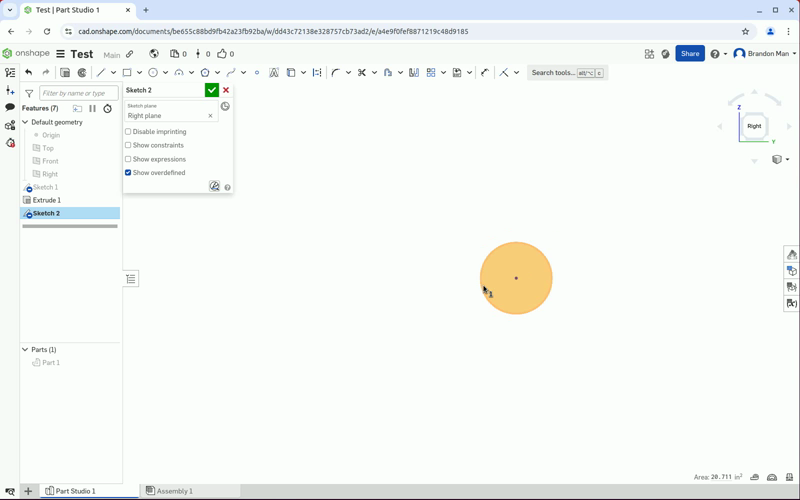
scroll(-6)
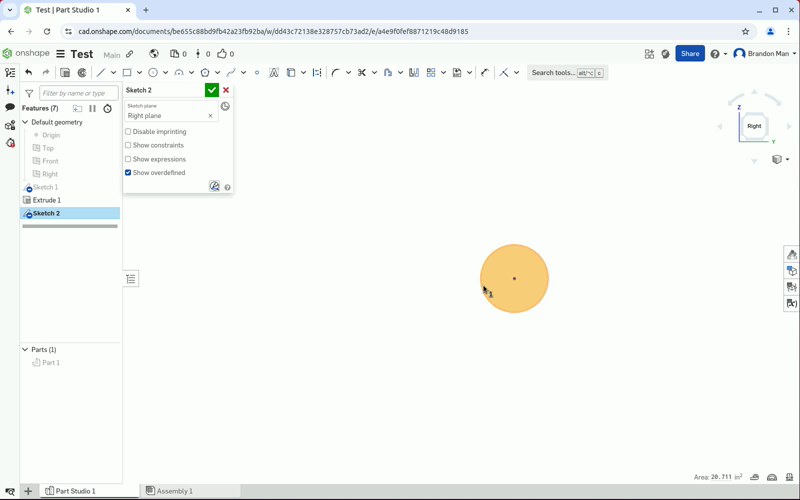
scroll(-6)
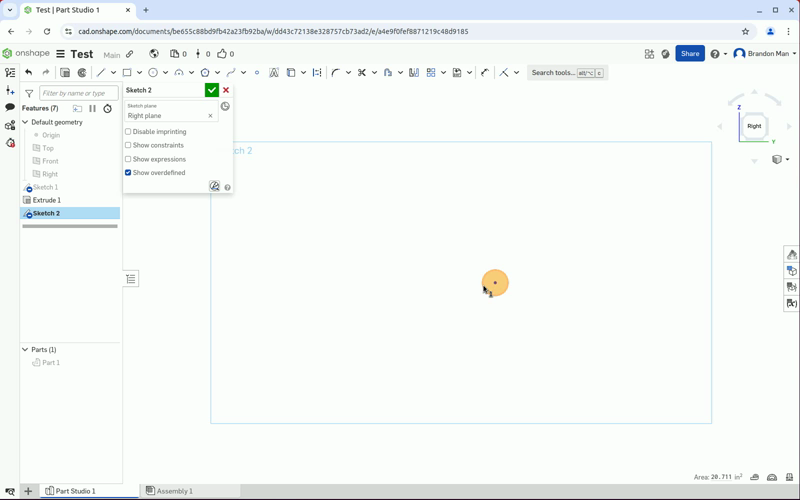
mouse_move(73, 352)
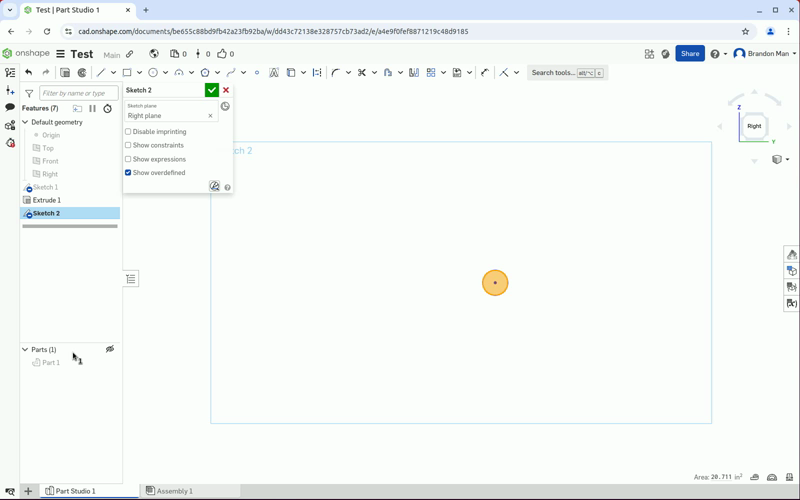
key(shift+y)
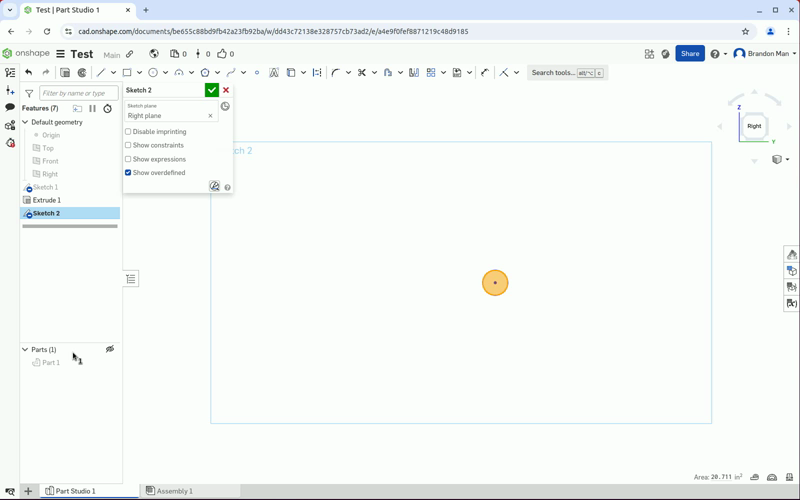
key(shift+e)
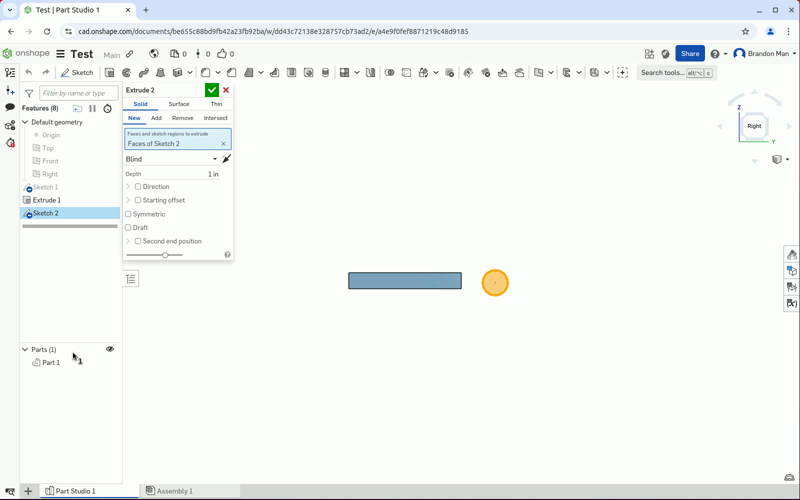
mouse_move(143, 106)
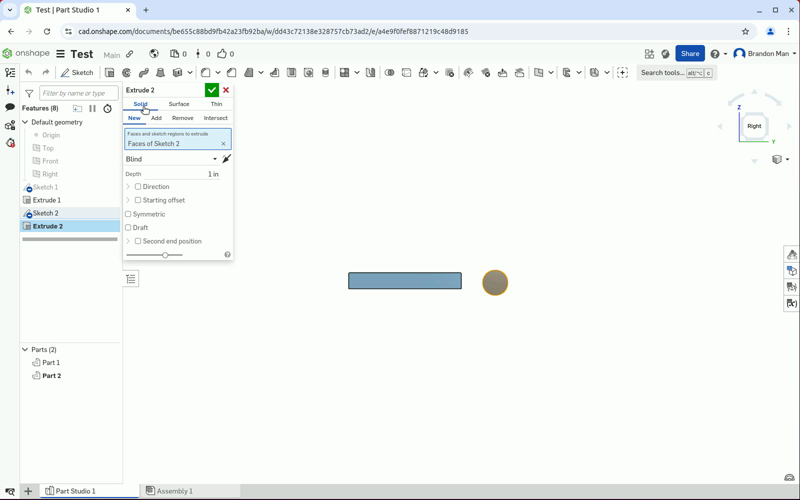
click(143, 106)
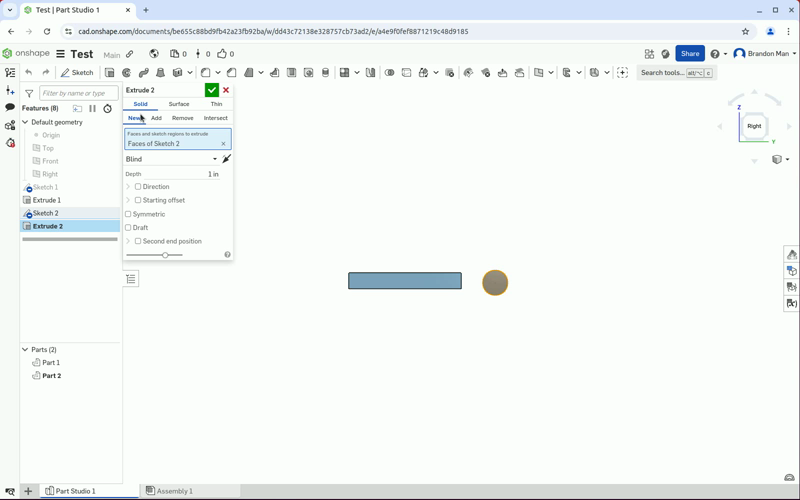
mouse_move(137, 120)
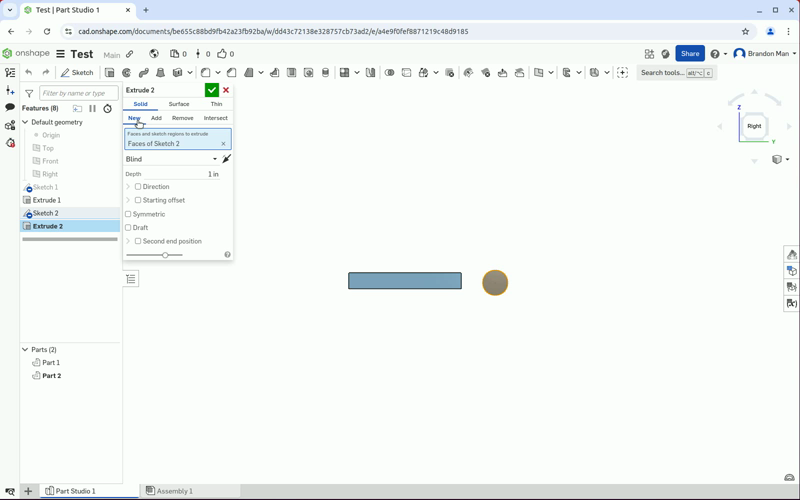
click(137, 120)
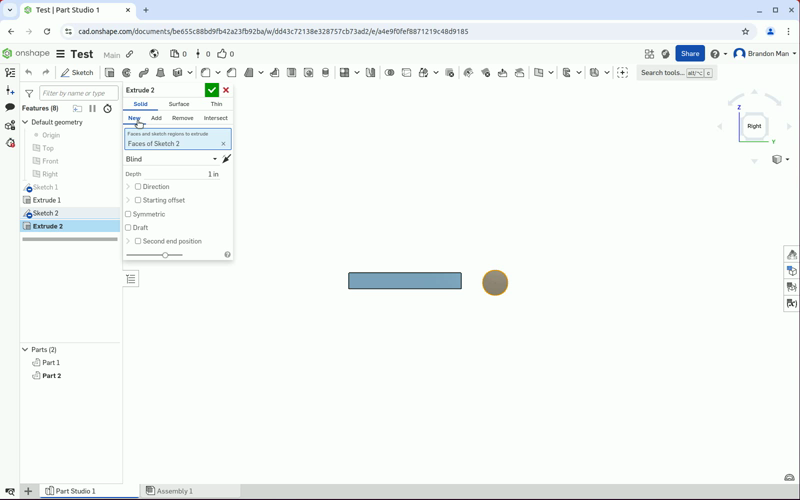
key(tab, 4)
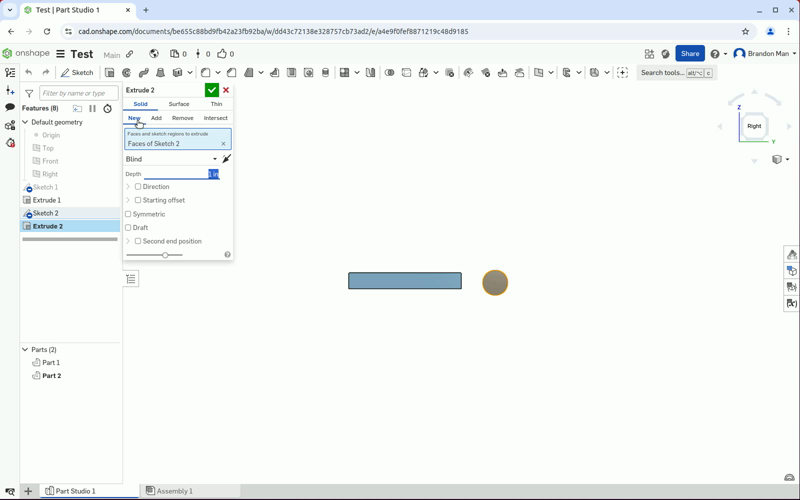
text(3.851)
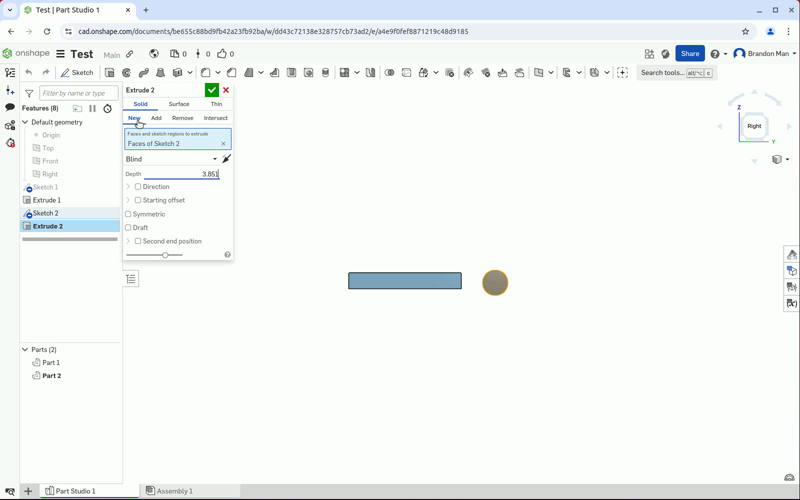
key(enter)
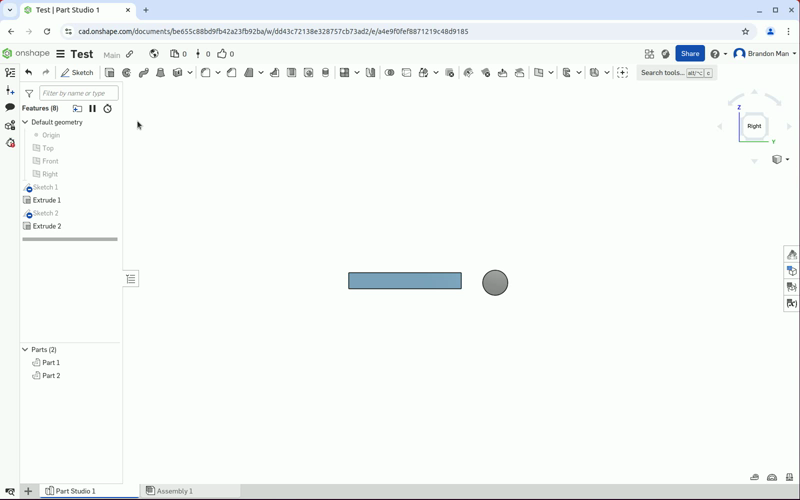
key(shift+h)
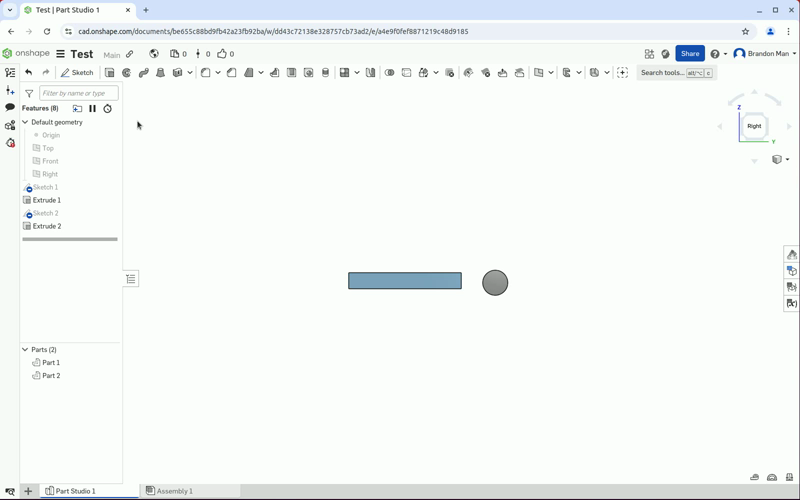
key(shift+h)
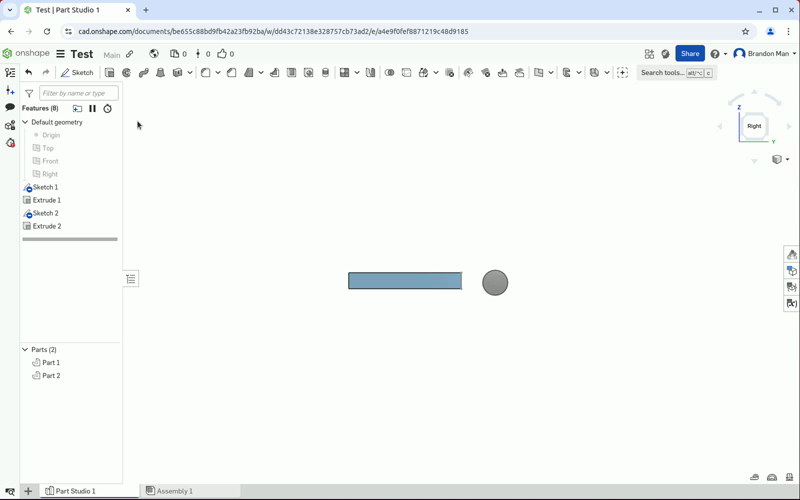
key(shift+7)
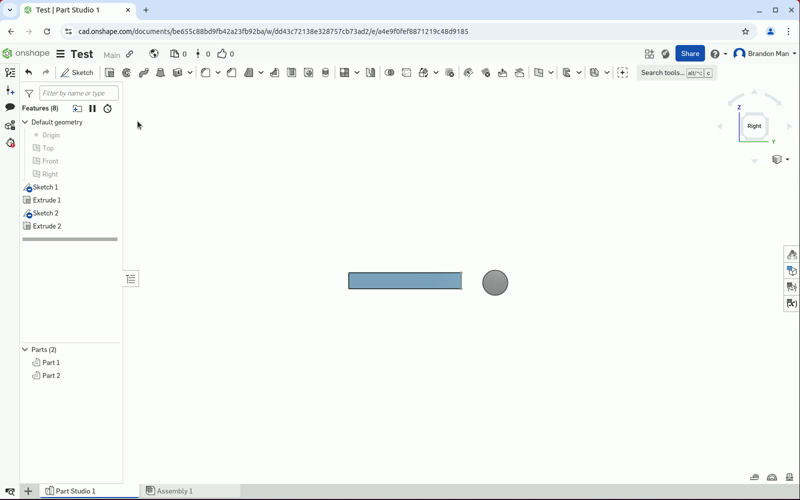
key(right, 2)
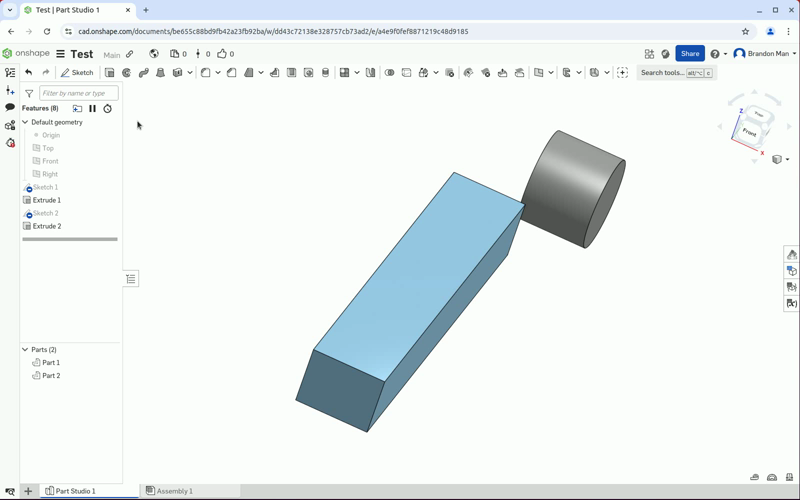
key(down, 2)
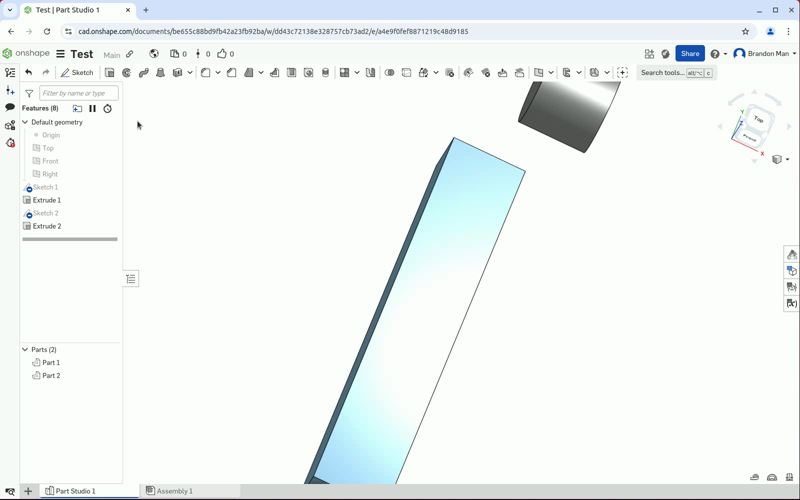
key(up, 2)
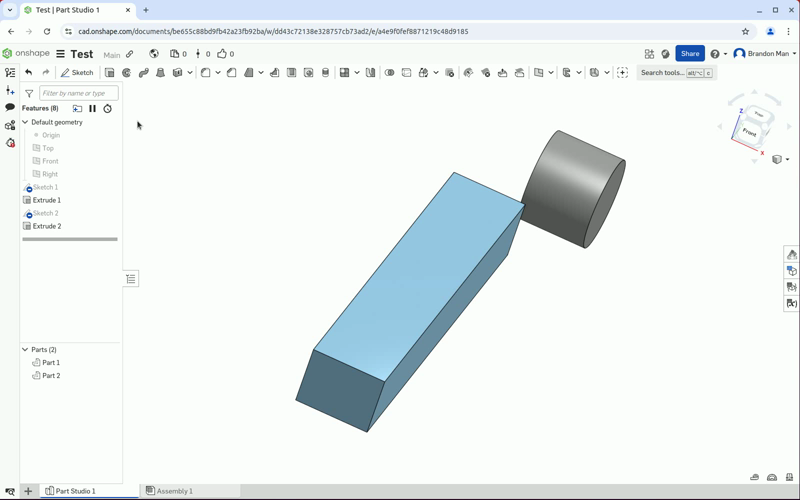
key(left, 2)
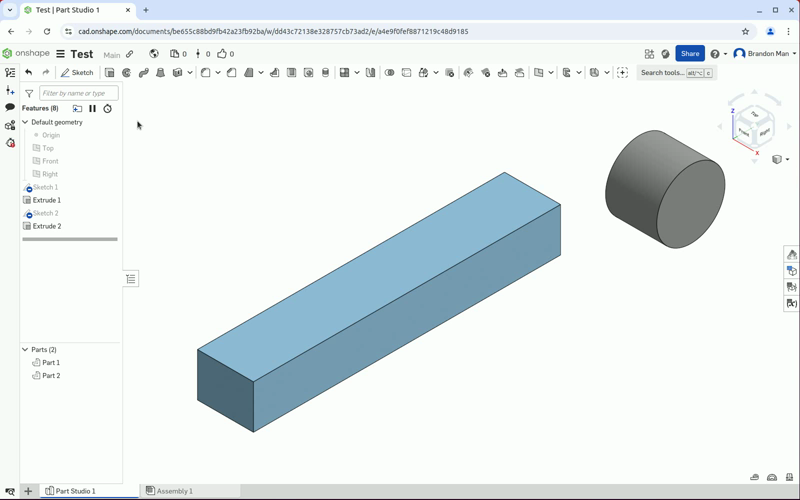
mouse_move(73, 189)
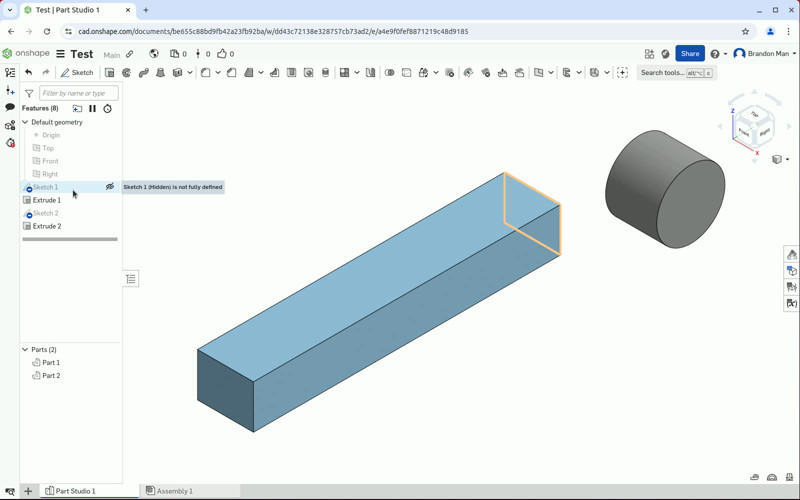
click(73, 189)